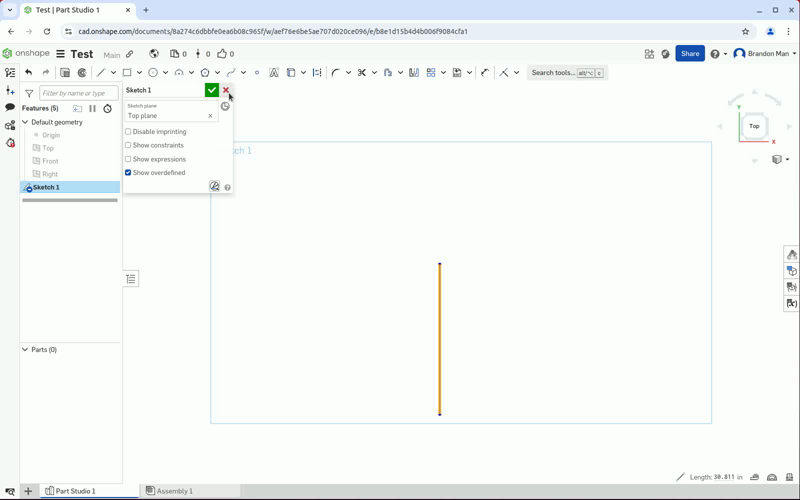
key(shift+h)
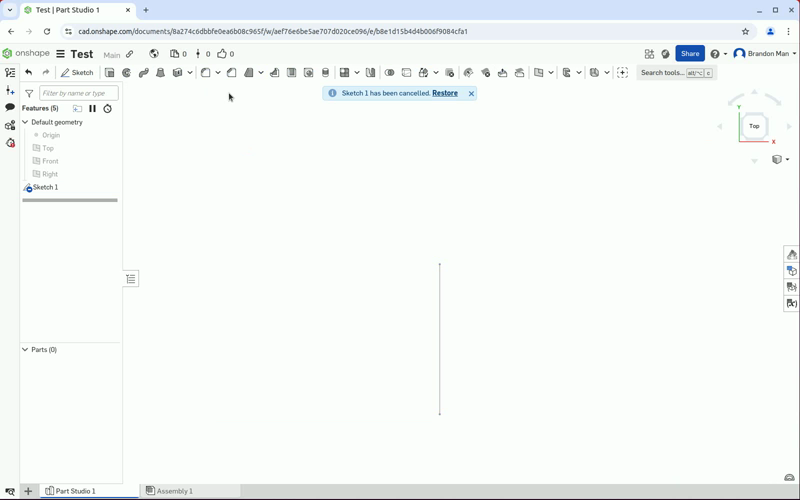
key(shift+s)
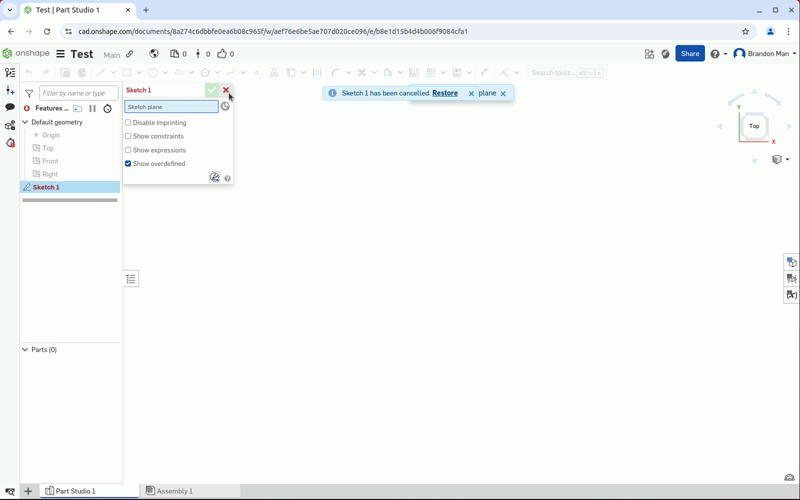
mouse_move(73, 150)
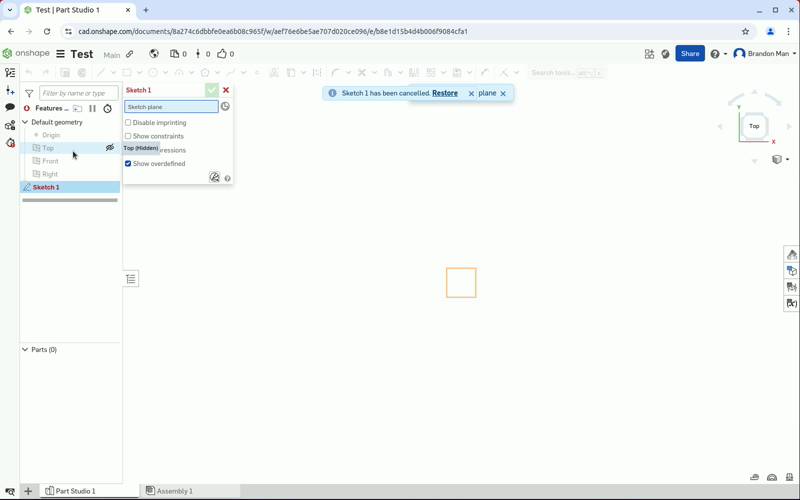
click(73, 150)
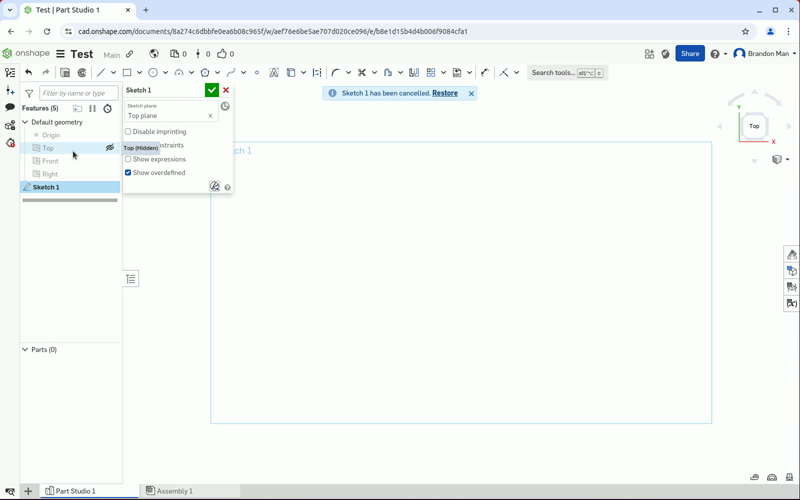
mouse_move(73, 352)
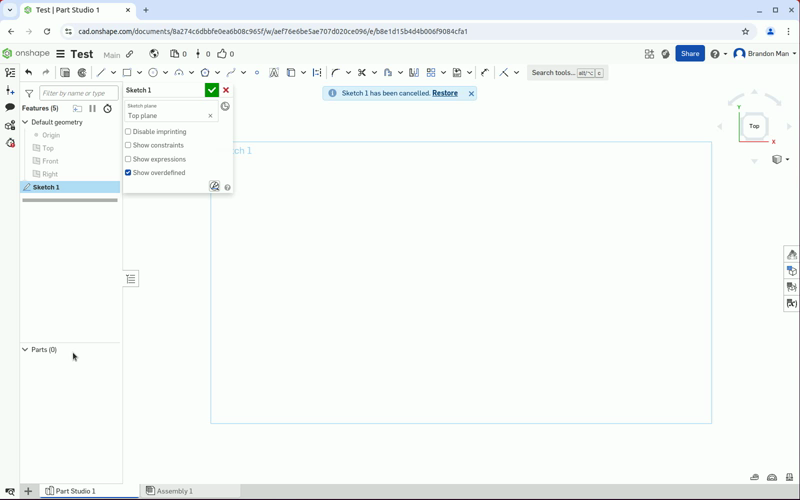
key(y)
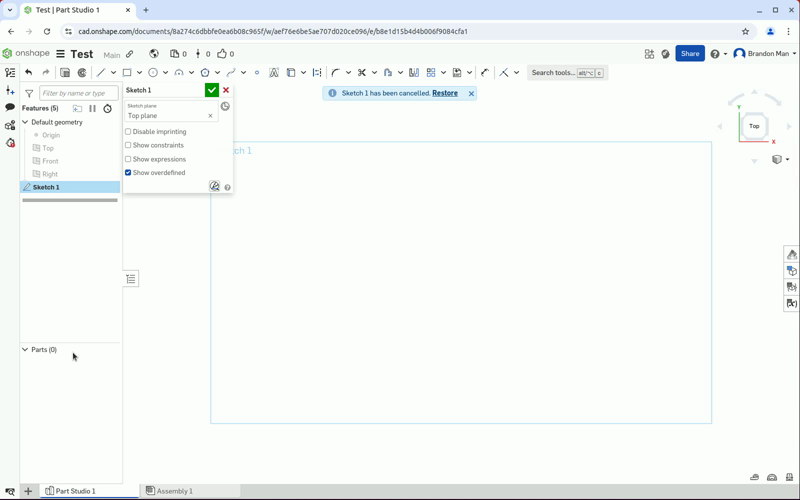
key(l)
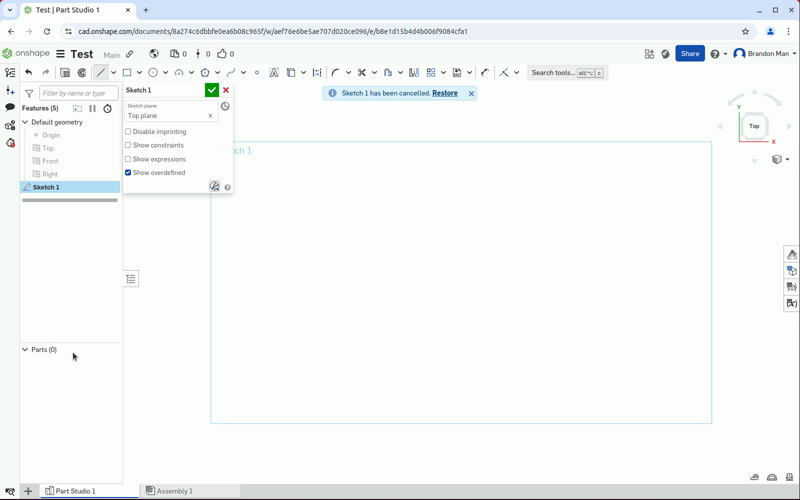
key_down(shift)
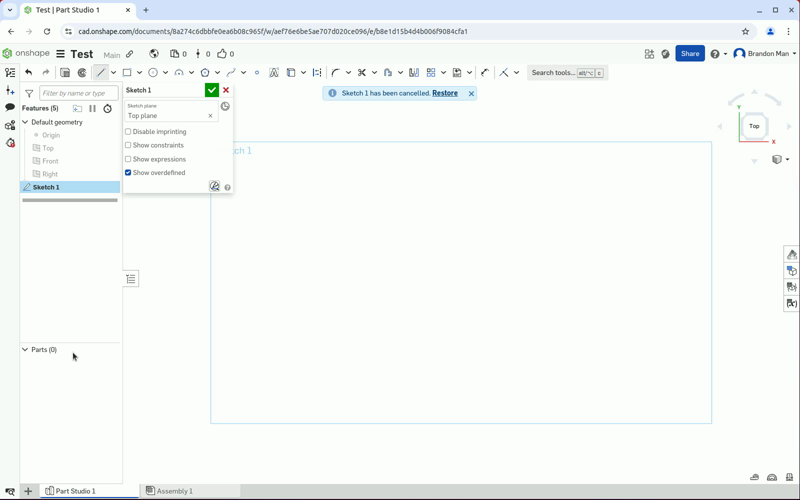
mouse_move(450, 288)
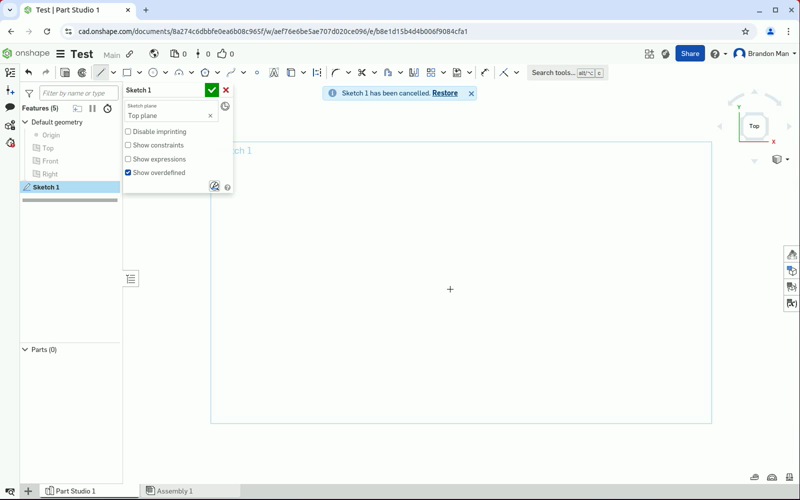
click(450, 288)
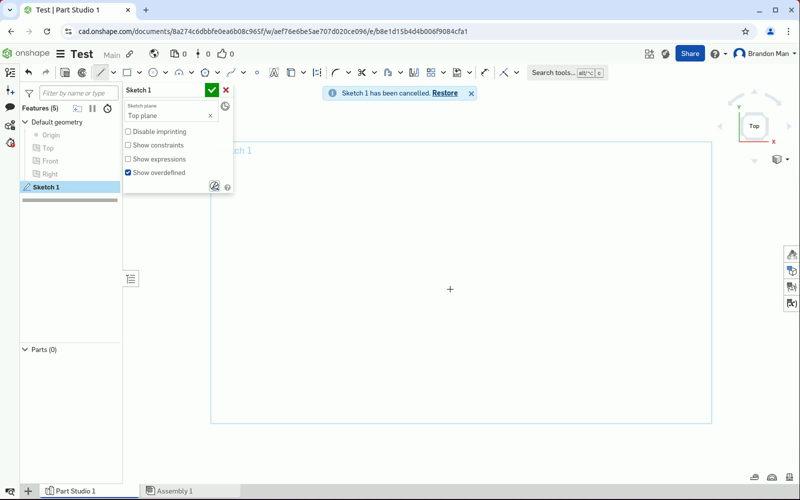
key_up(shift)
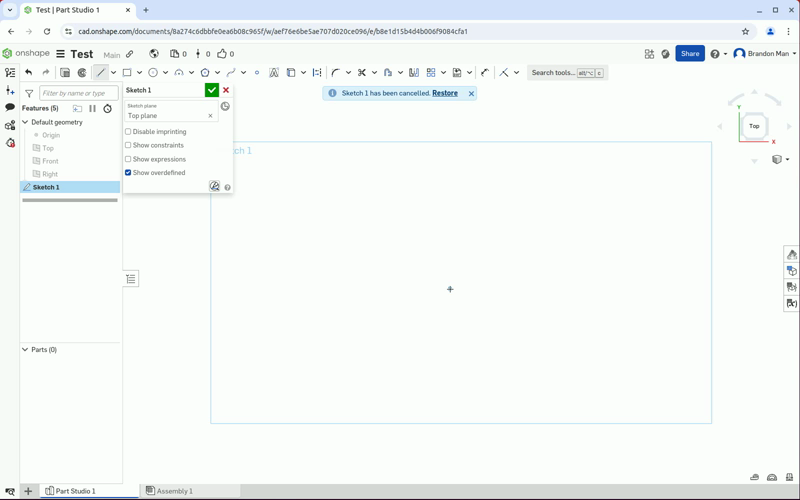
key_down(shift)
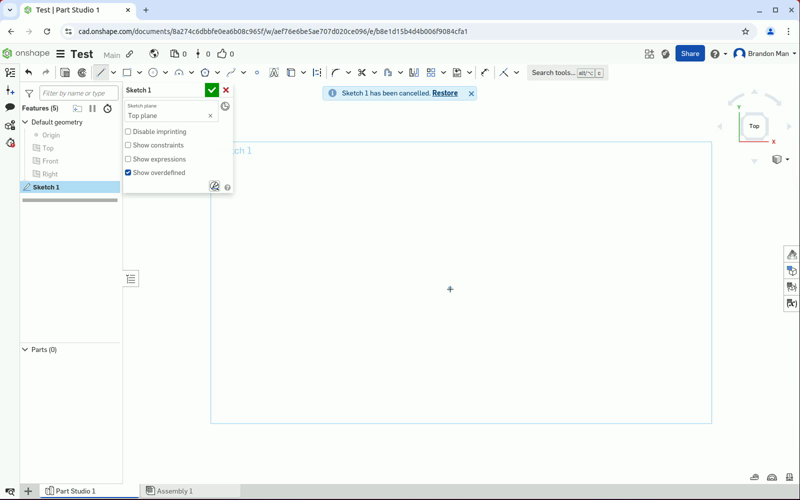
mouse_move(480, 288)
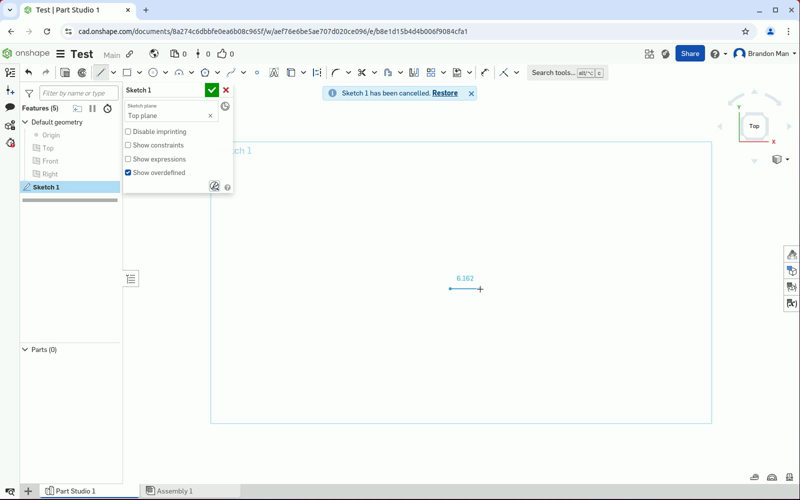
mouse_move(461, 295)
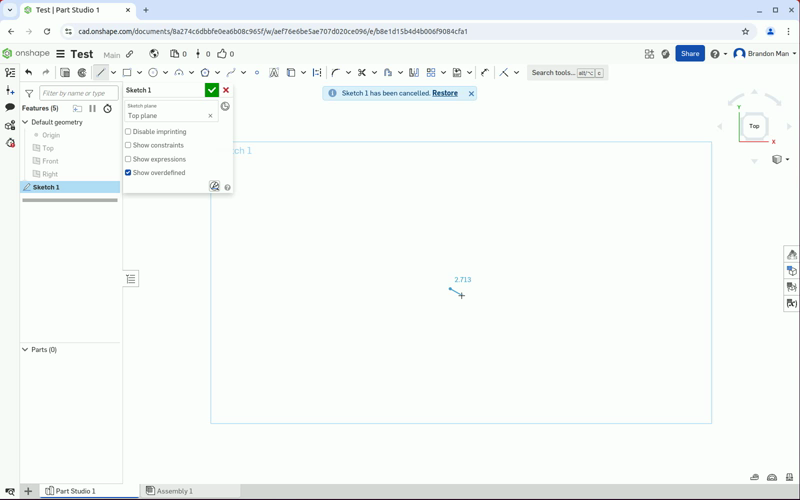
click(461, 295)
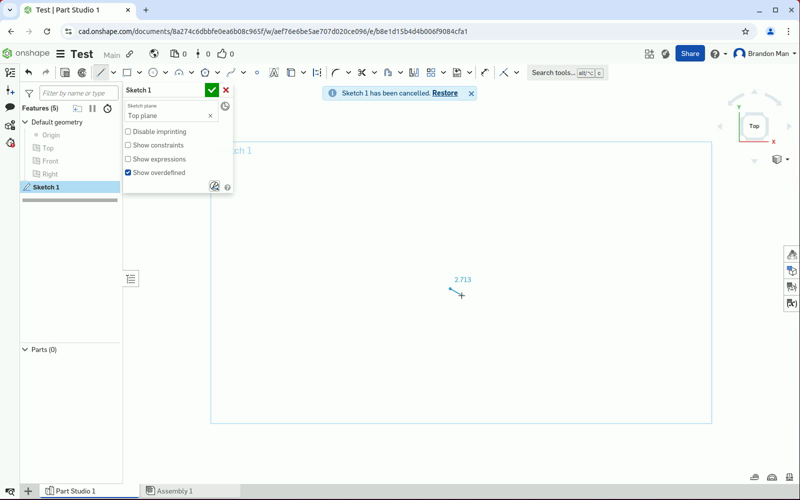
key_up(shift)
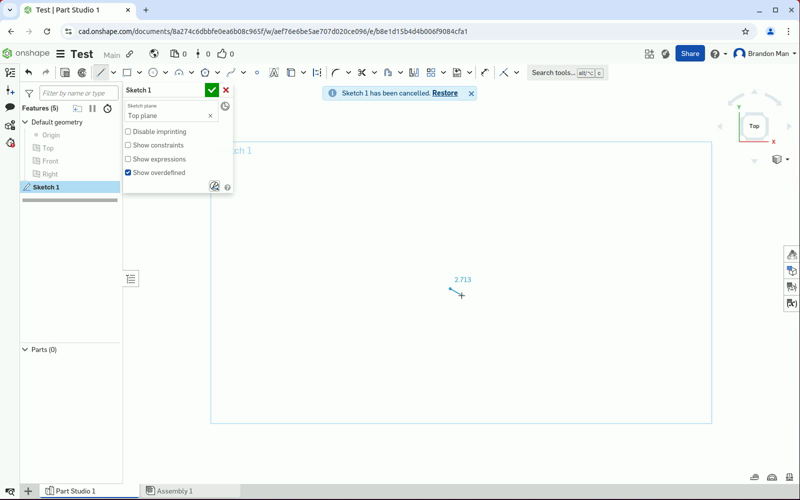
key_down(shift)
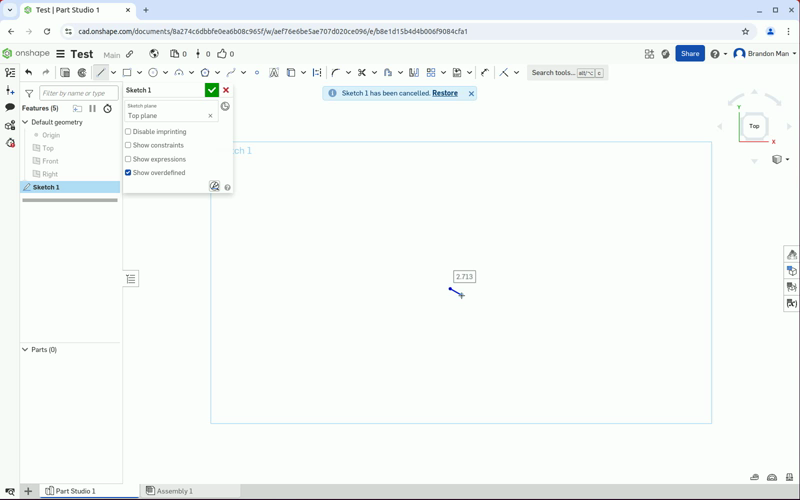
mouse_move(492, 295)
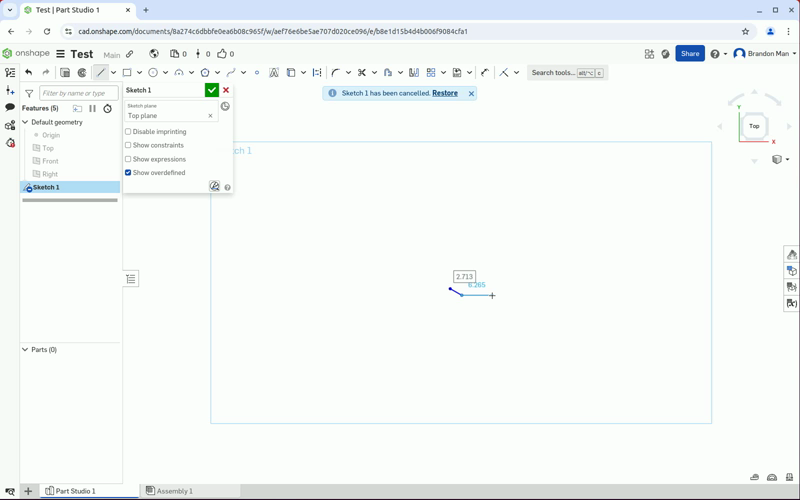
mouse_move(473, 288)
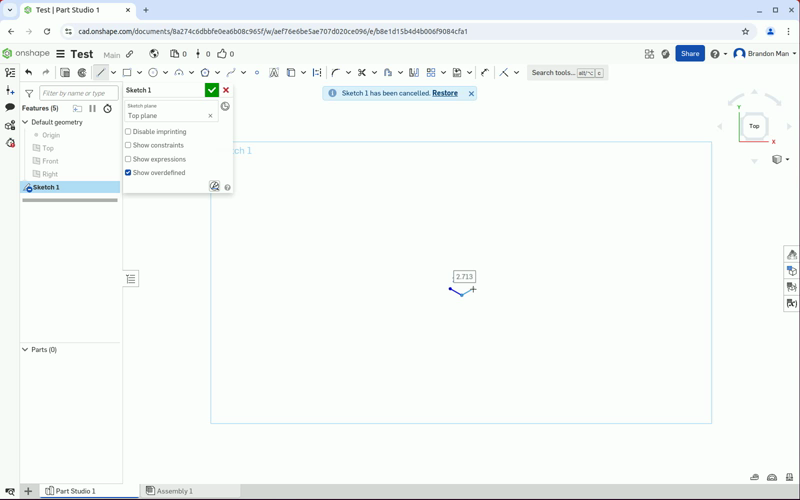
click(473, 288)
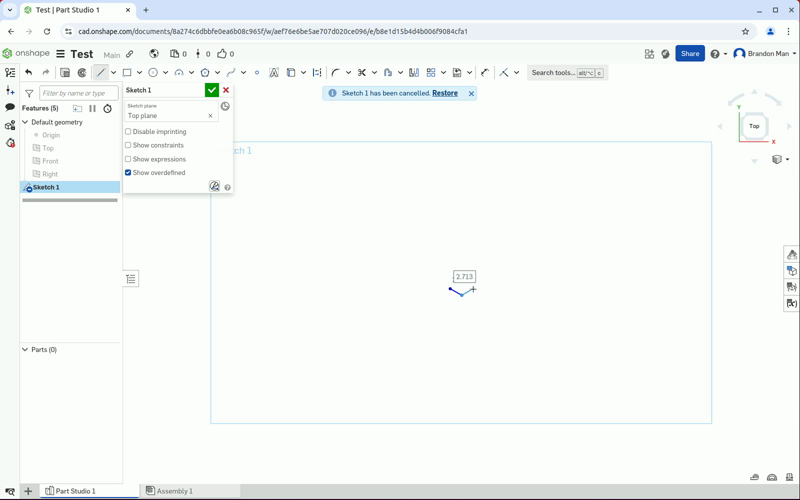
key_up(shift)
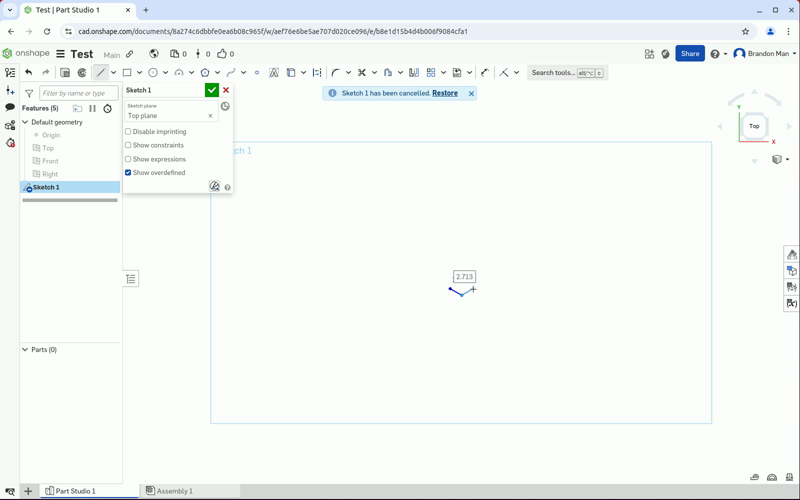
key_down(shift)
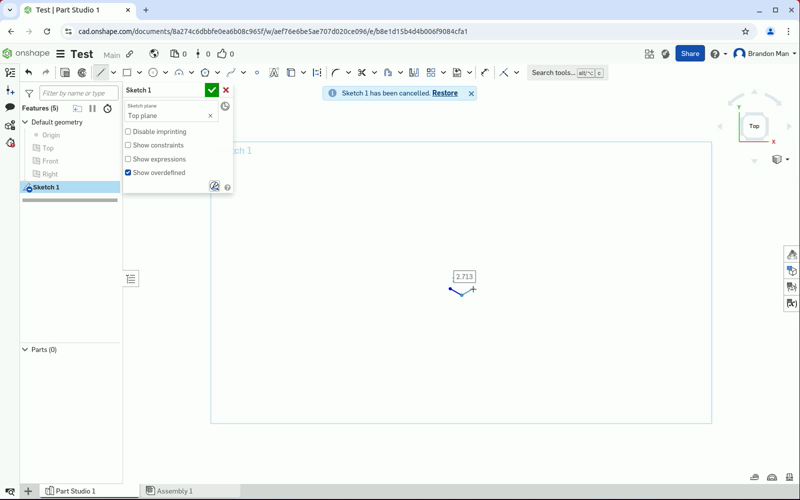
mouse_move(503, 288)
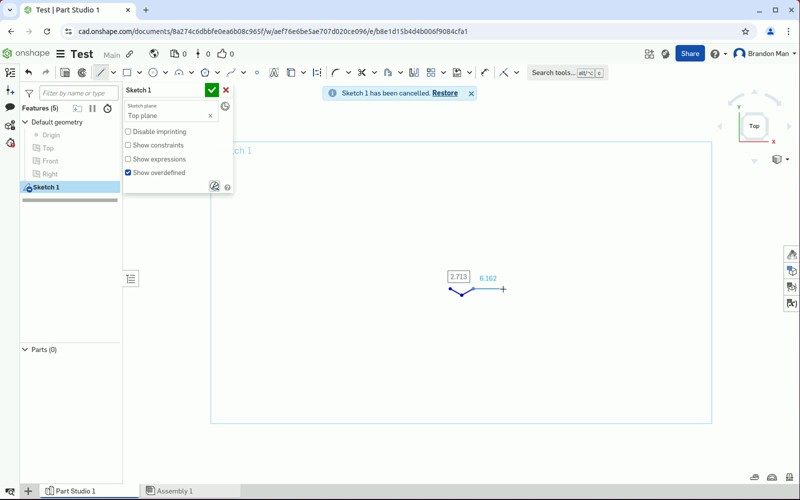
mouse_move(473, 275)
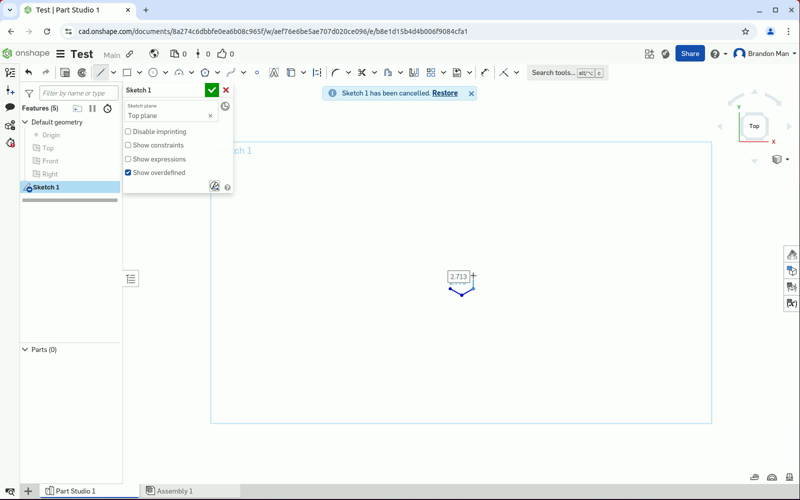
click(473, 275)
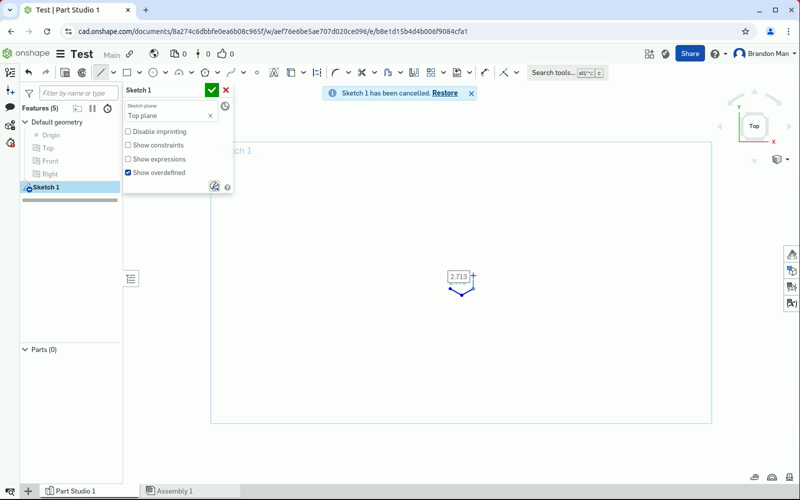
key_up(shift)
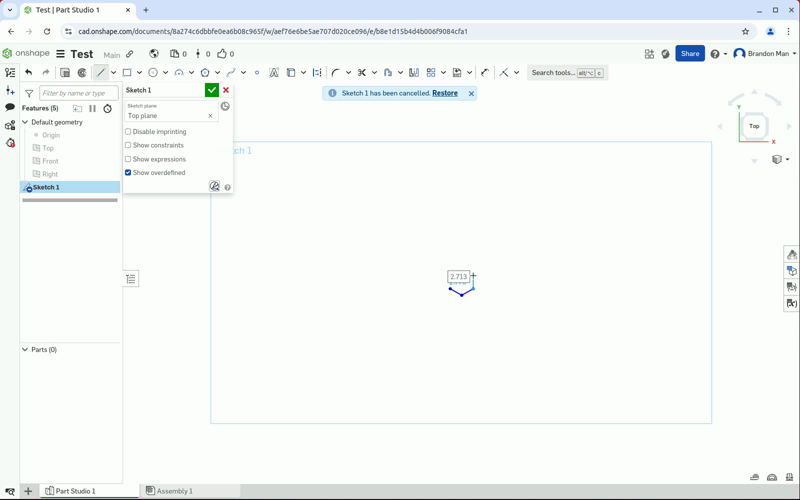
key_down(shift)
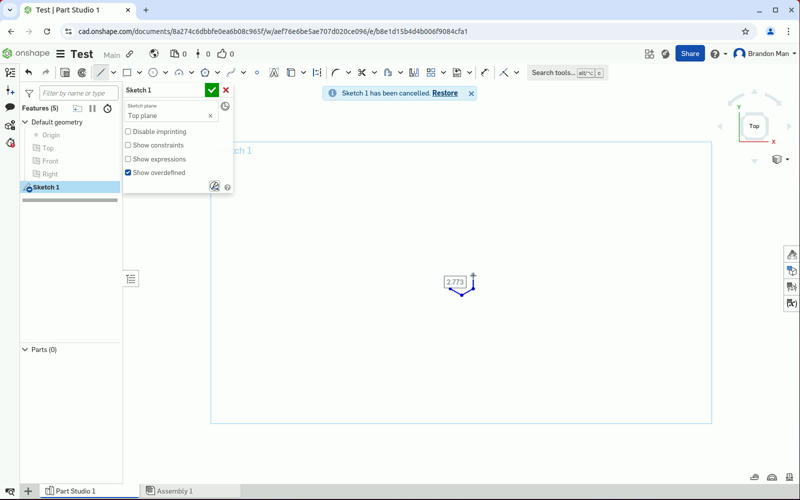
mouse_move(503, 275)
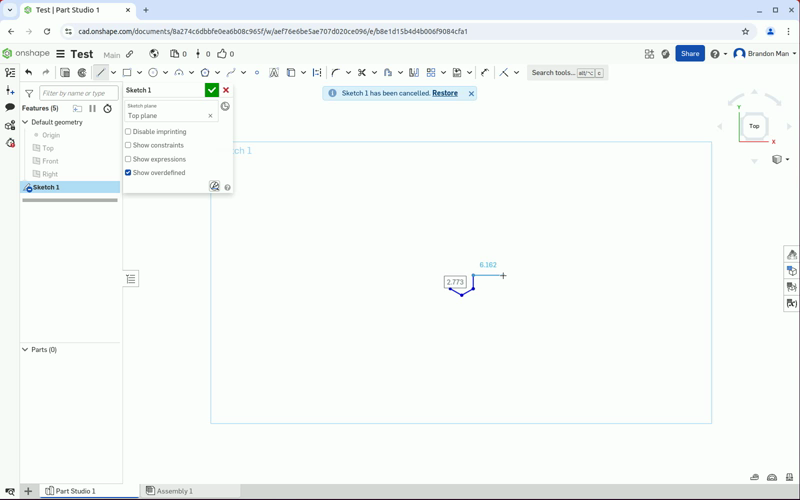
mouse_move(461, 268)
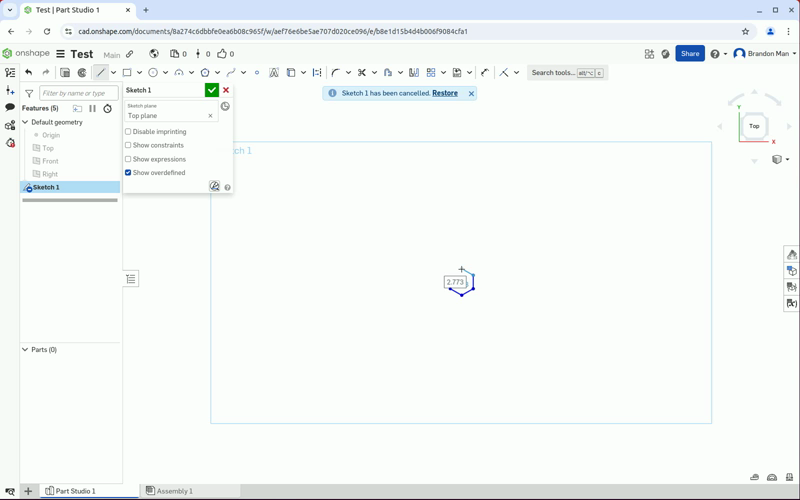
click(461, 268)
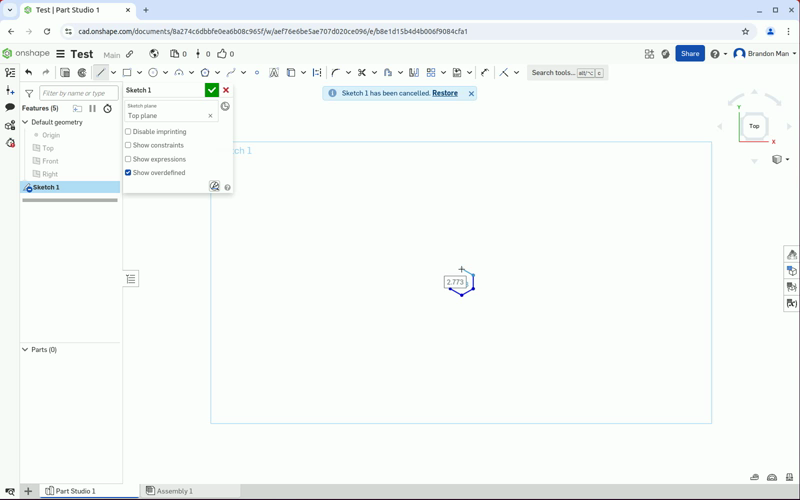
key_up(shift)
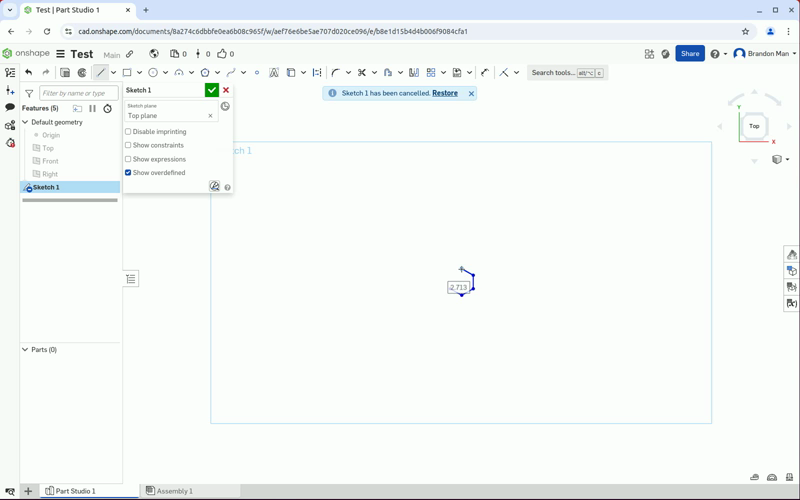
key_down(shift)
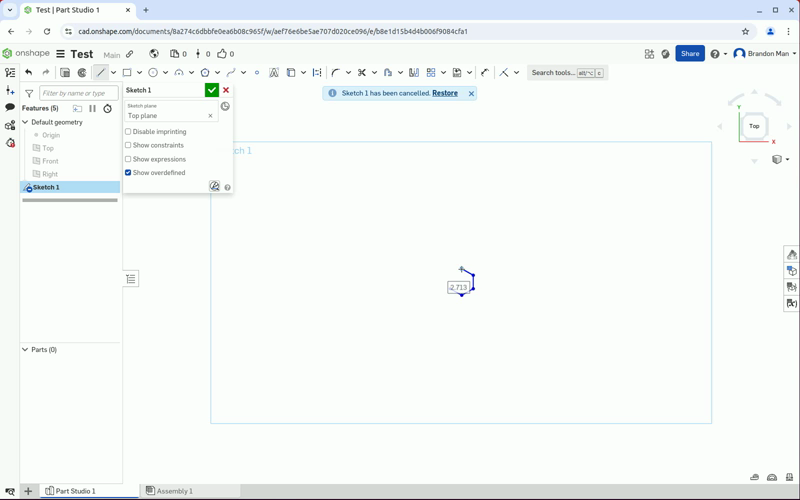
mouse_move(492, 268)
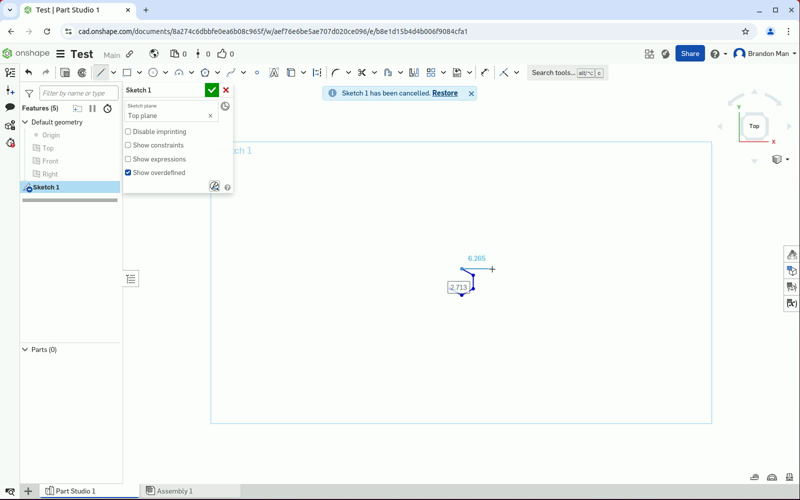
mouse_move(450, 275)
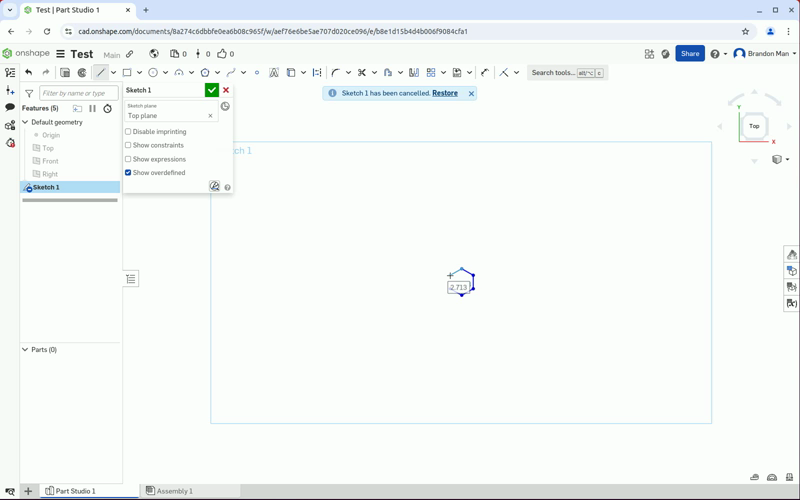
click(450, 275)
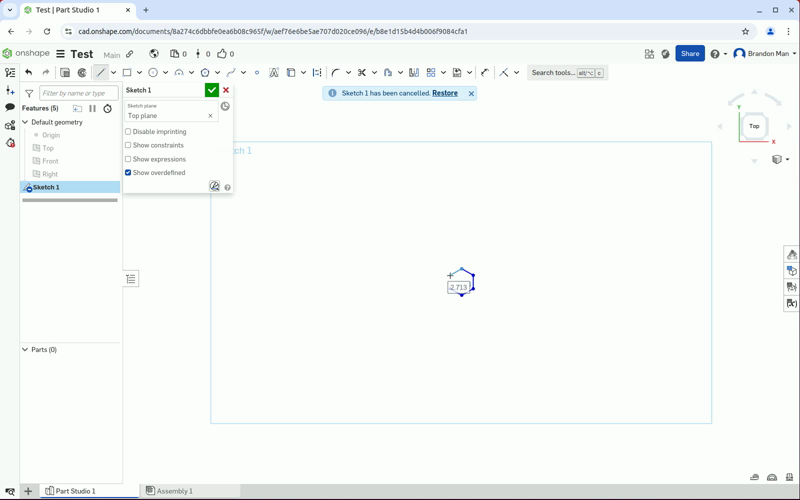
key_up(shift)
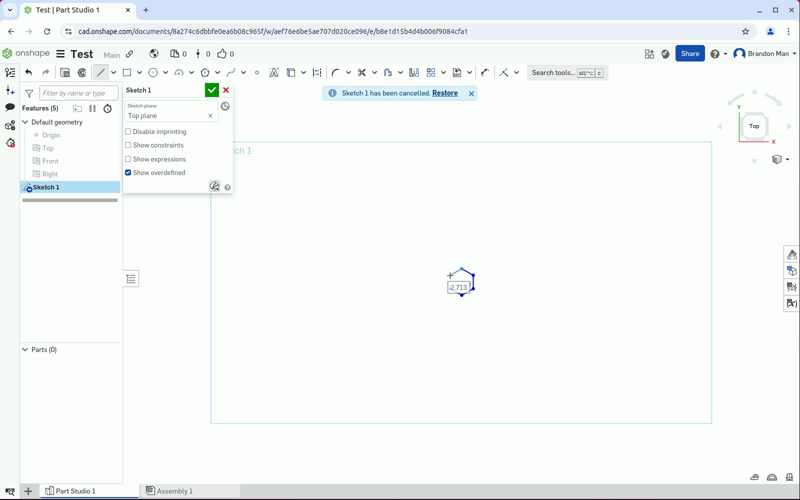
mouse_move(480, 275)
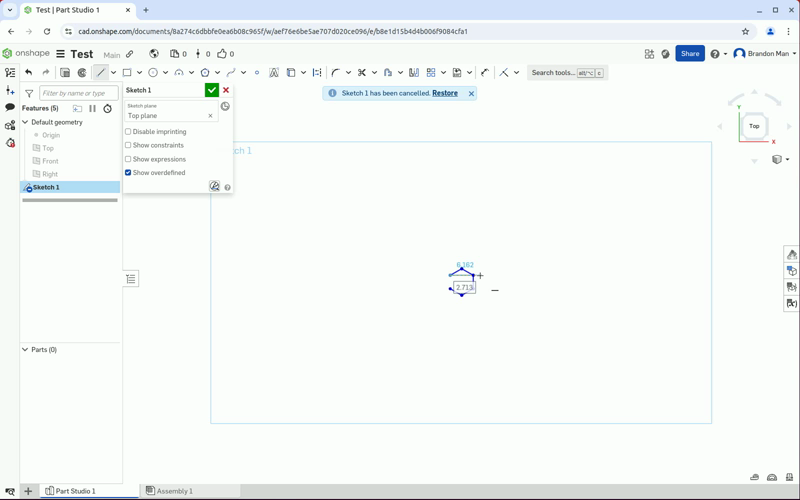
key_down(shift)
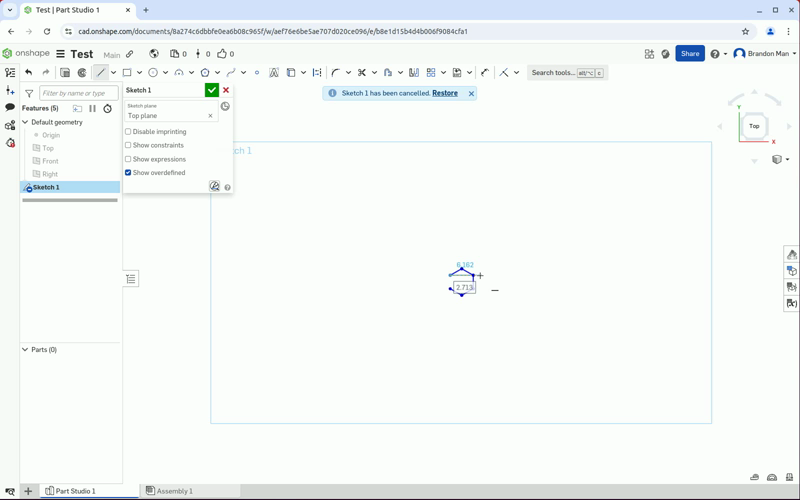
mouse_move(450, 288)
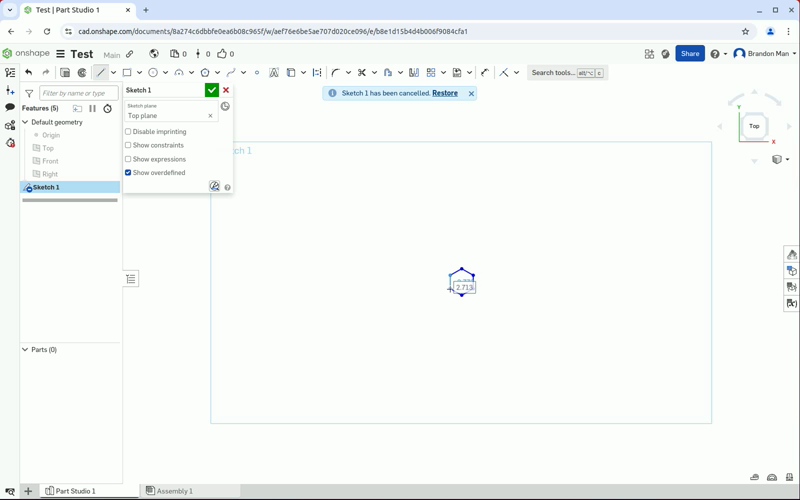
key_up(shift)
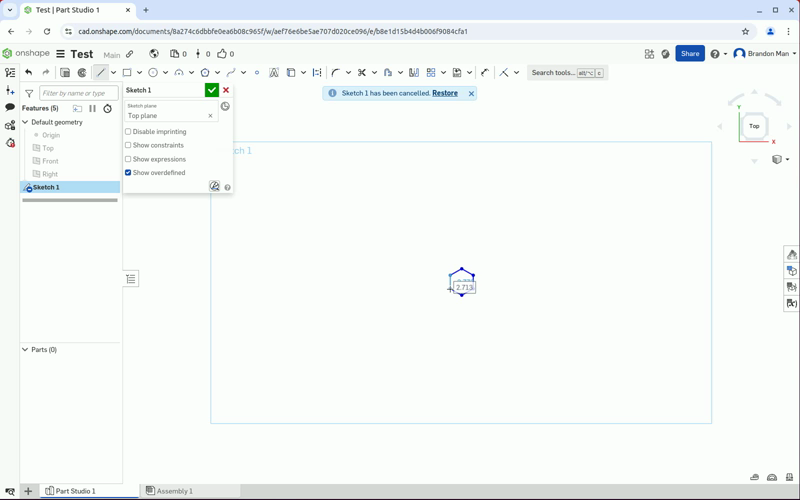
click(450, 288)
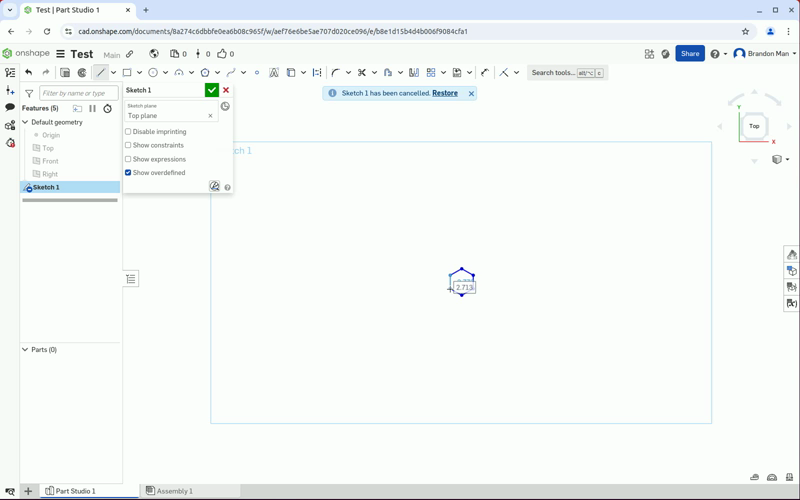
key(esc)
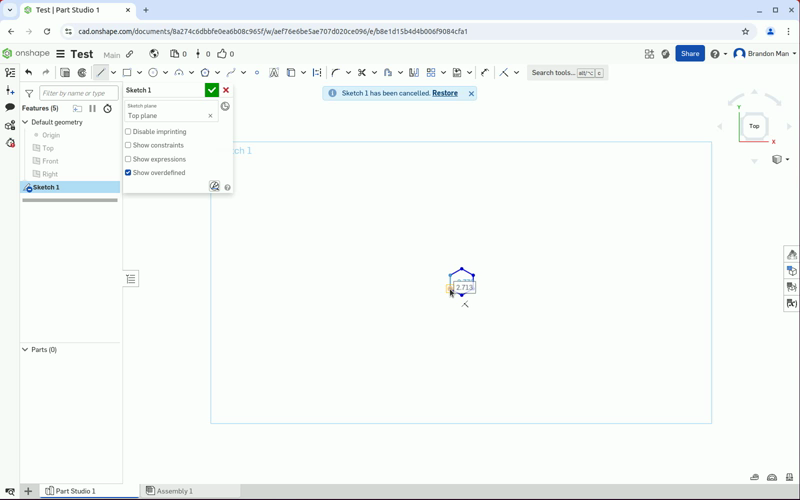
key(c)
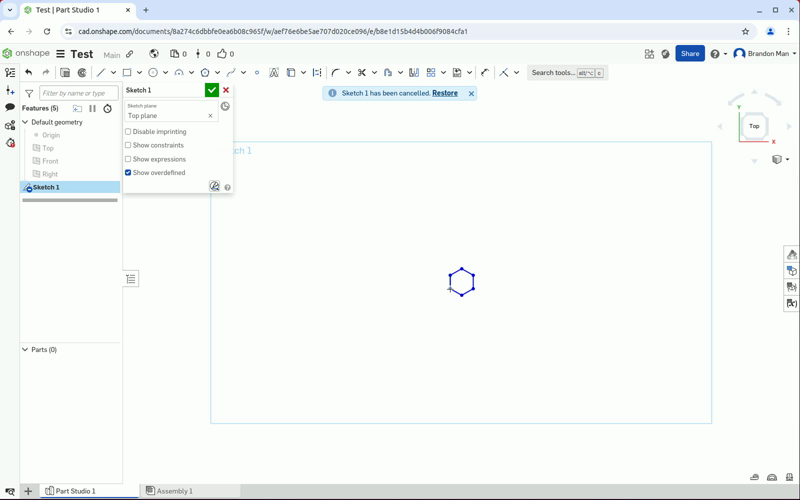
key_down(shift)
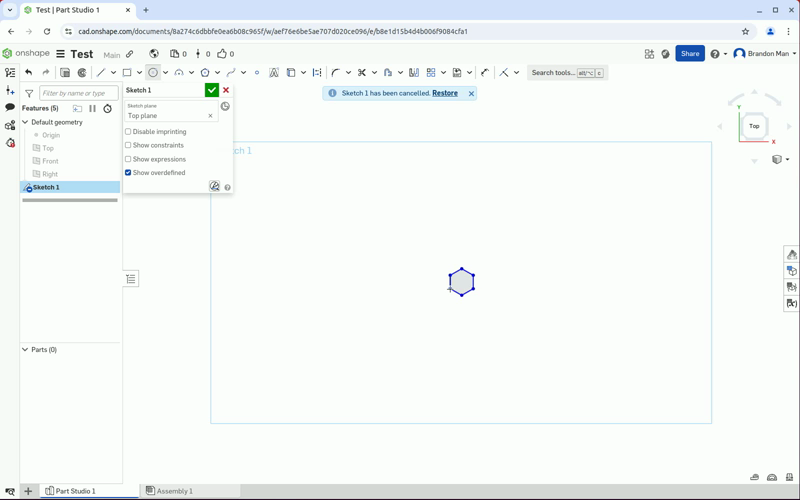
mouse_move(461, 282)
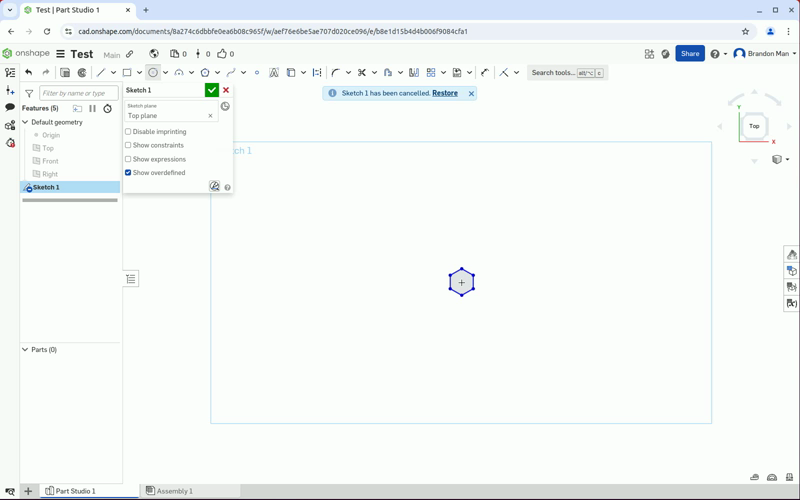
click(461, 282)
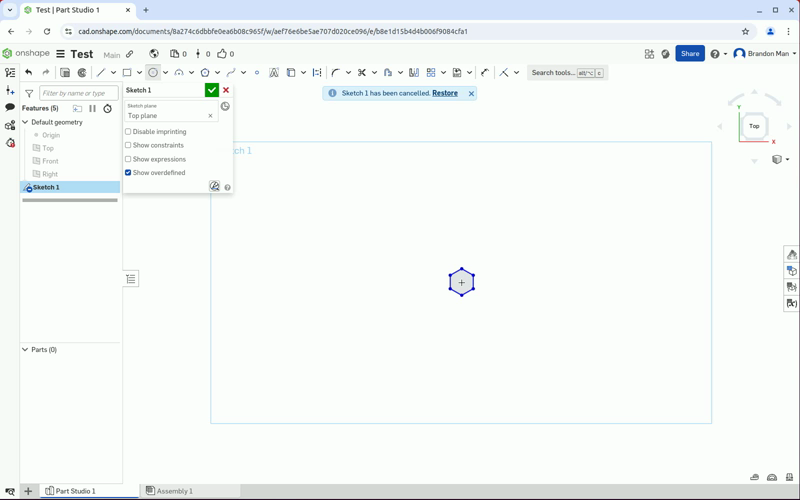
key_up(shift)
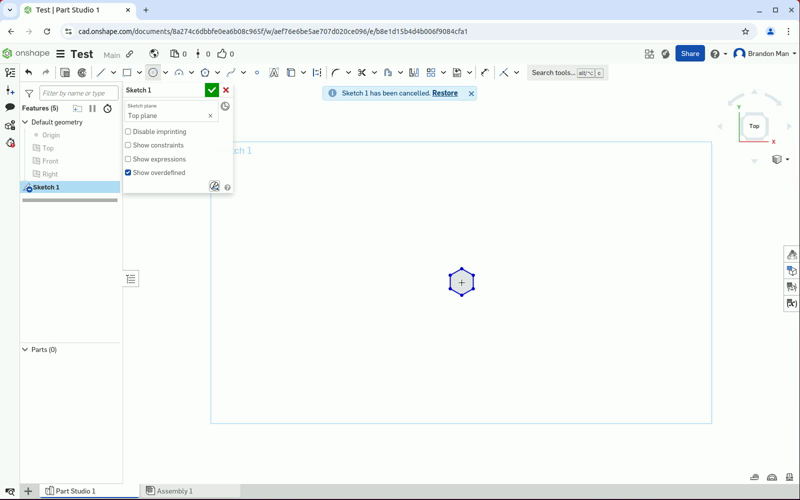
mouse_move(468, 282)
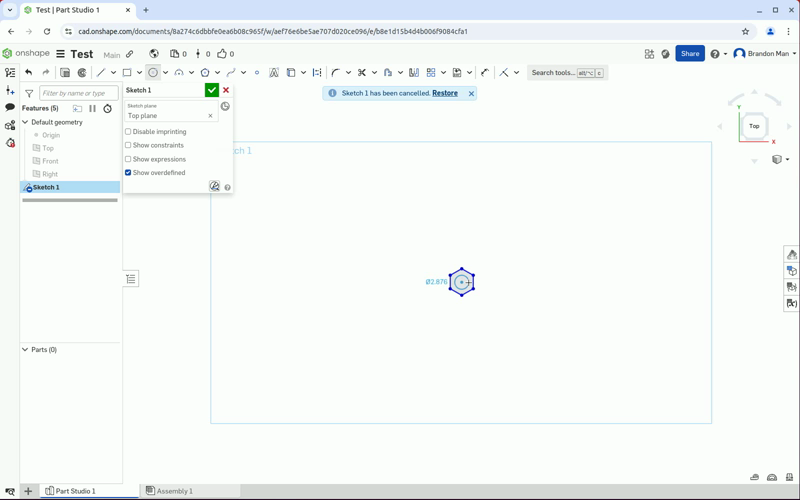
click(468, 282)
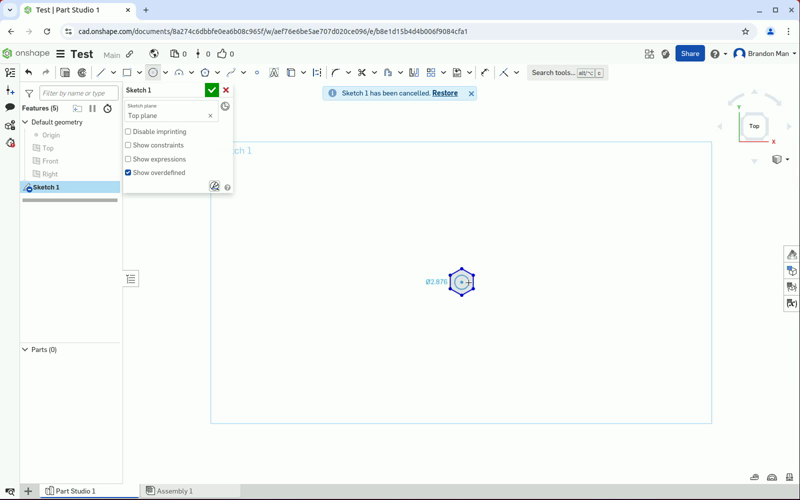
key(esc)
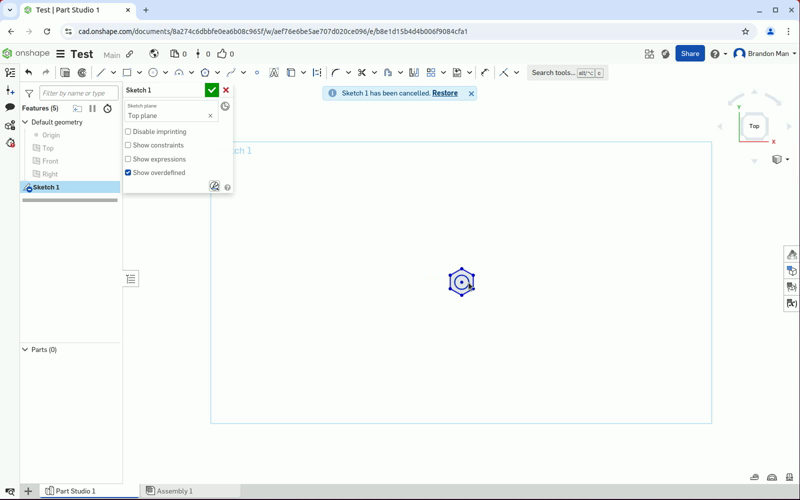
mouse_move(454, 282)
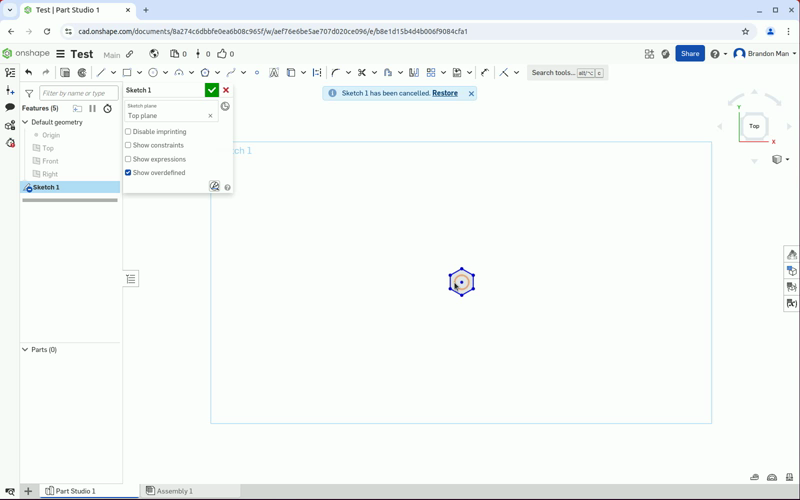
scroll(6)
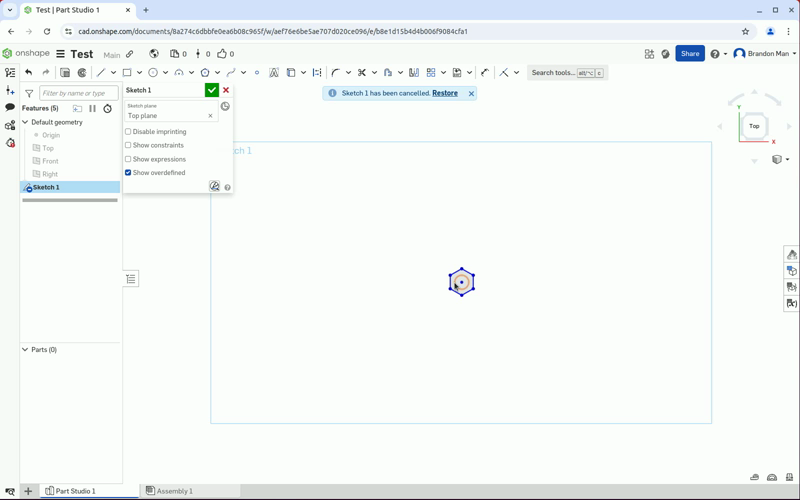
scroll(6)
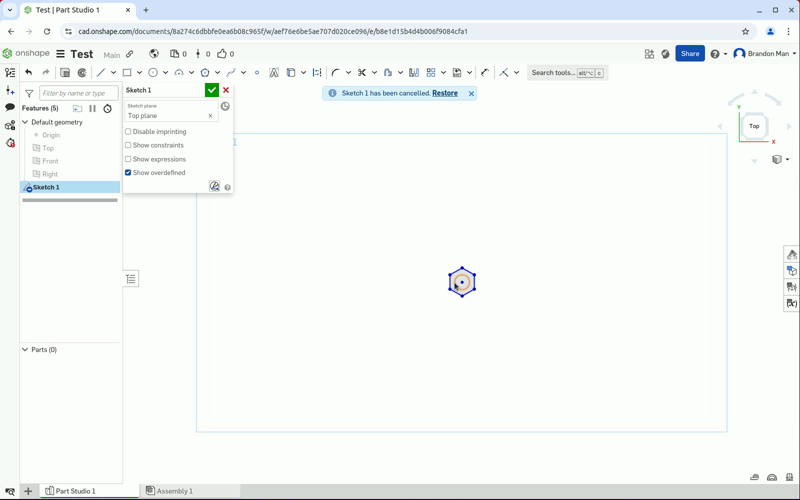
scroll(6)
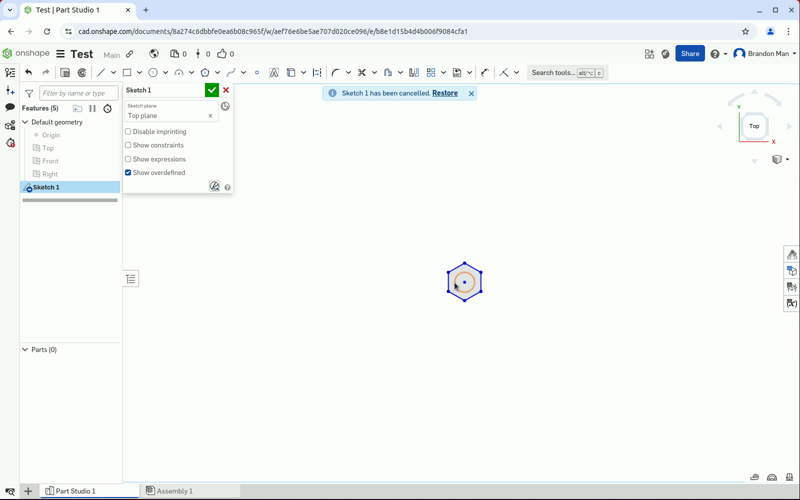
scroll(6)
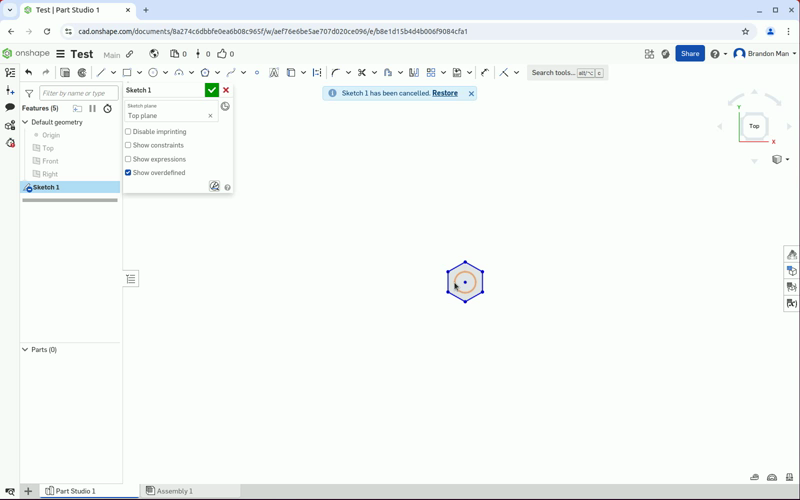
scroll(6)
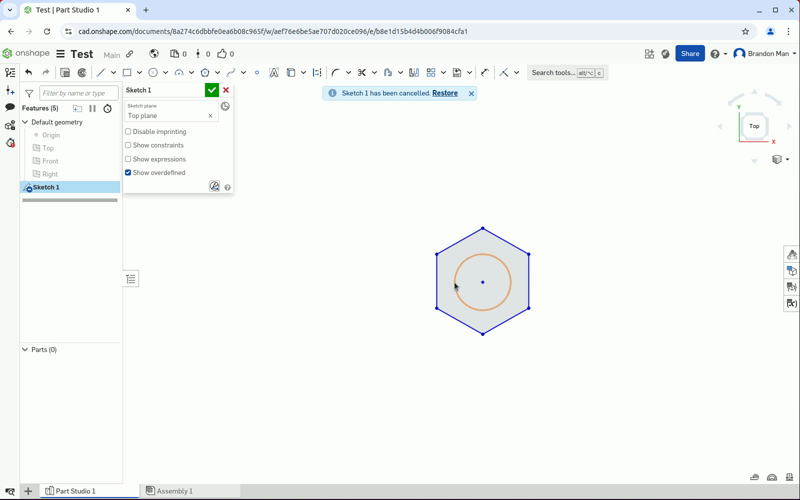
scroll(6)
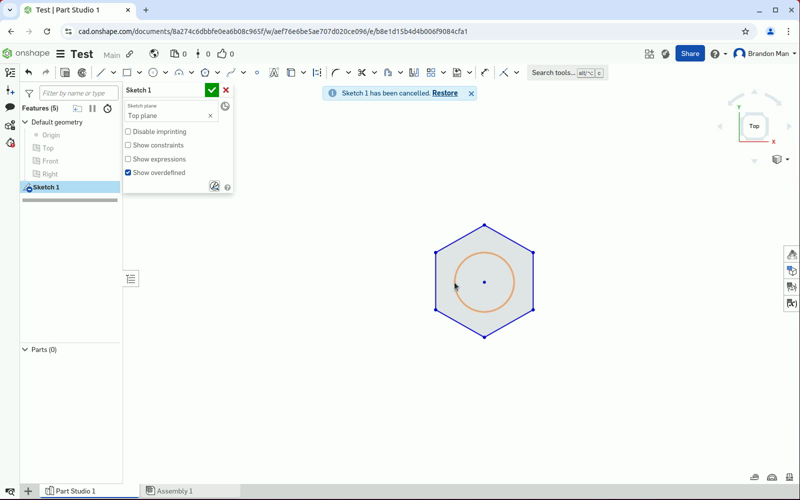
scroll(6)
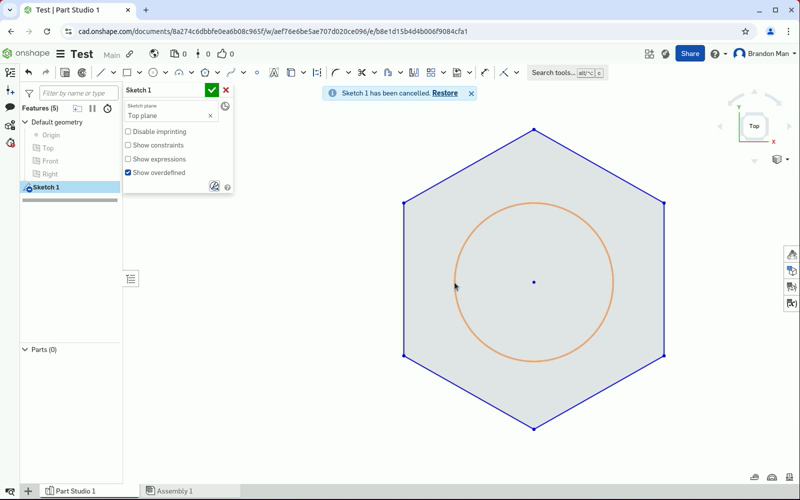
click(454, 282)
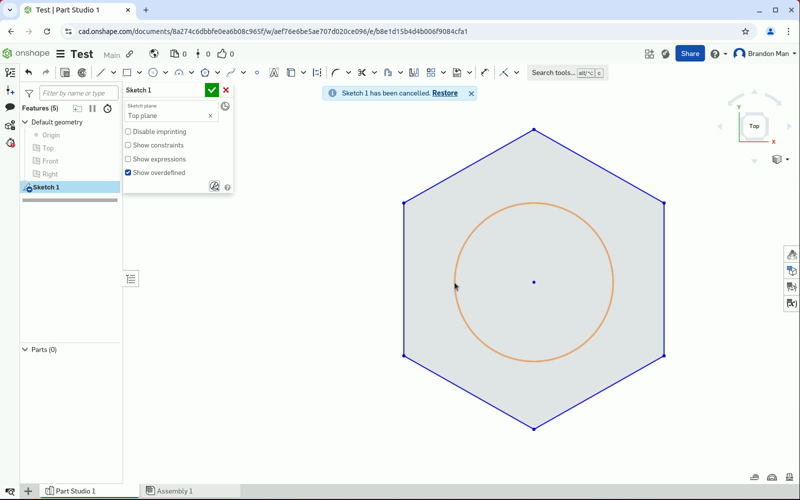
scroll(-6)
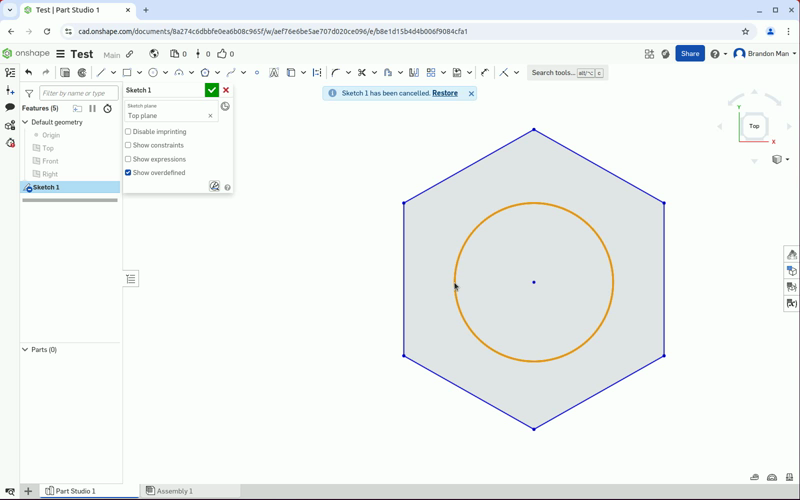
scroll(-6)
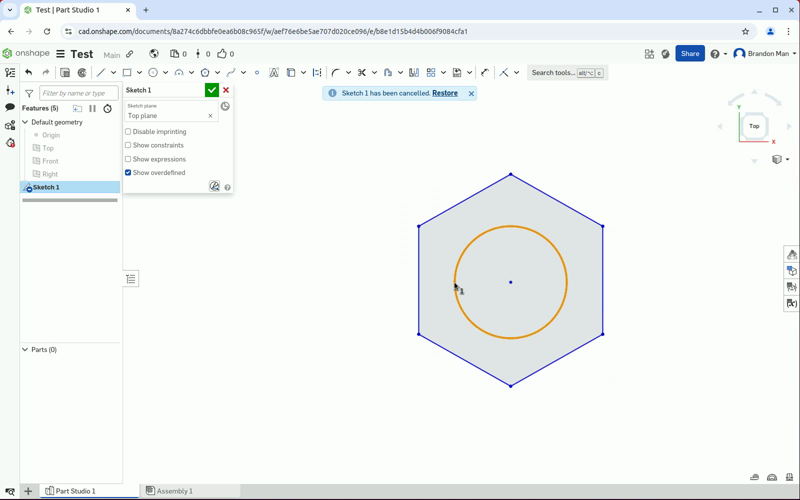
scroll(-6)
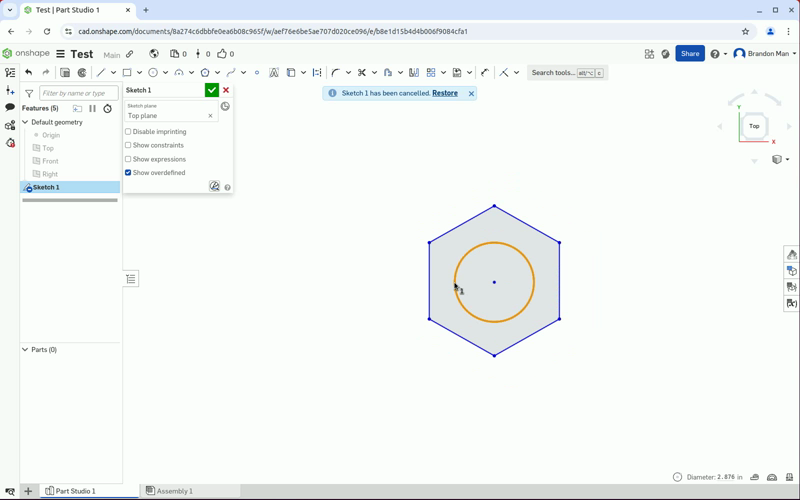
scroll(-6)
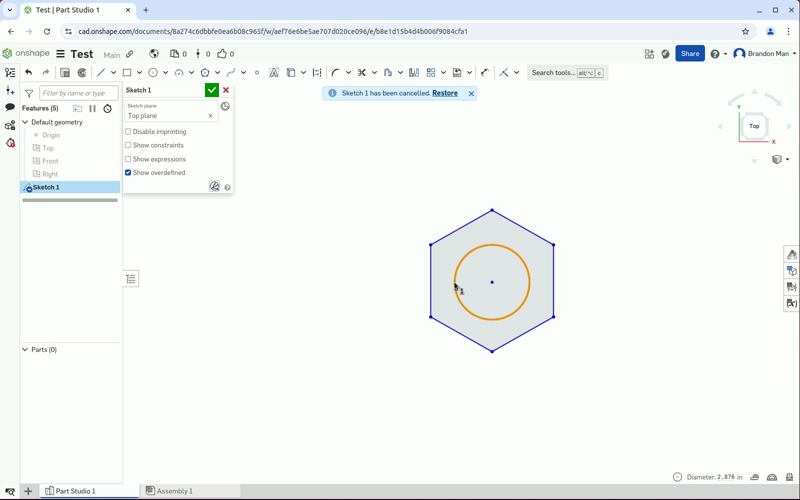
scroll(-6)
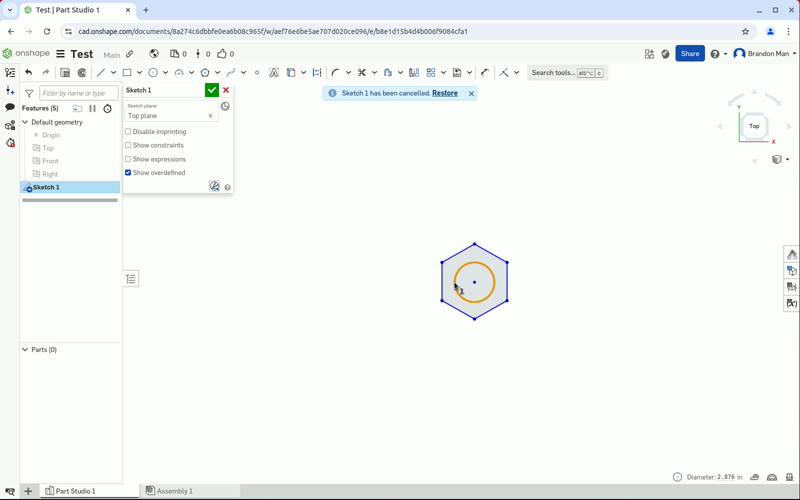
scroll(-6)
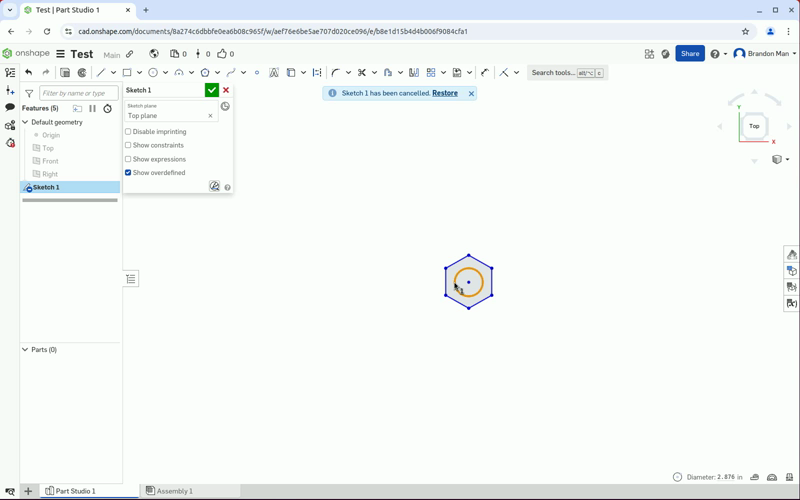
scroll(-6)
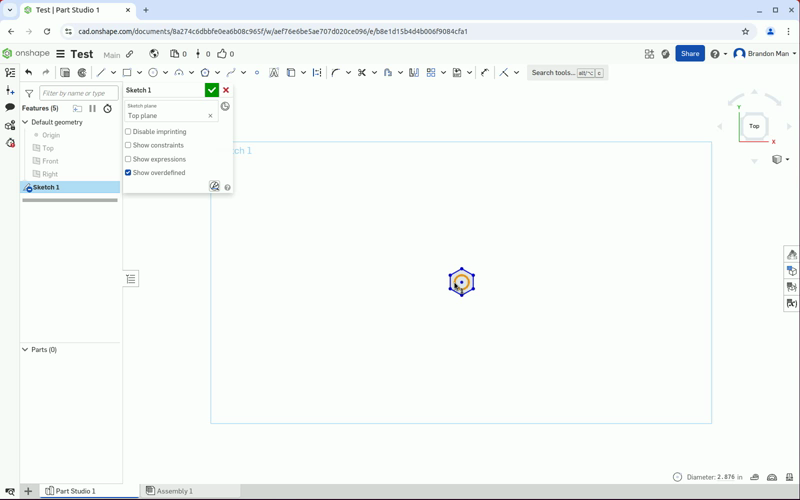
mouse_move(73, 352)
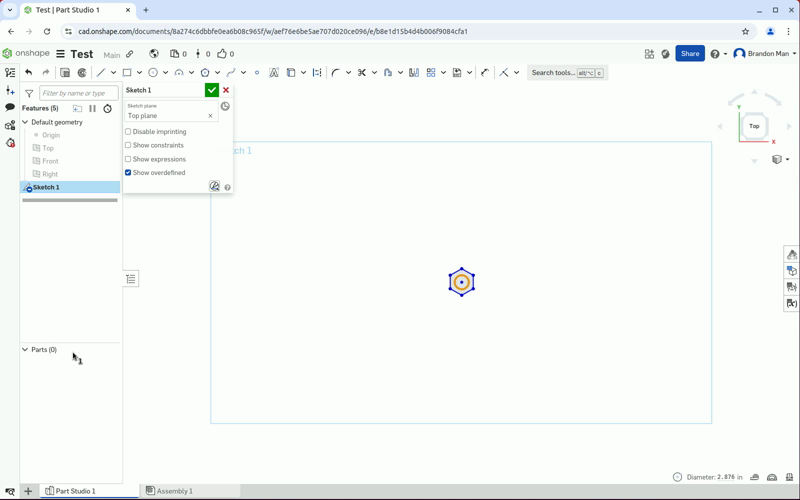
key(shift+y)
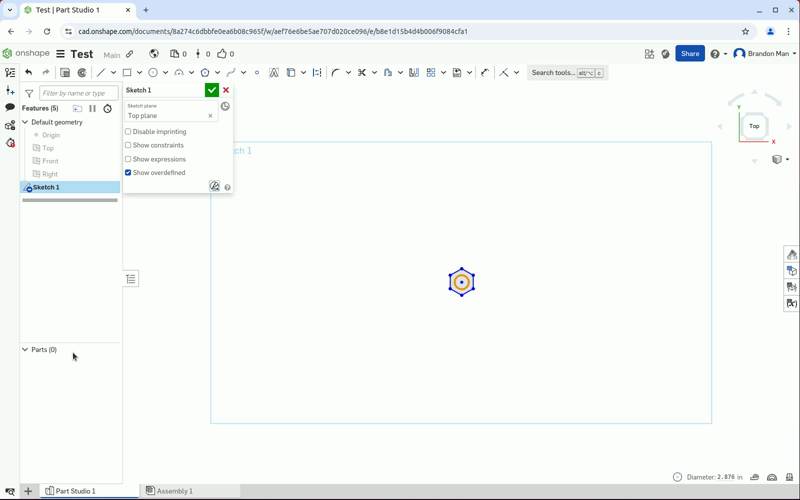
key(shift+e)
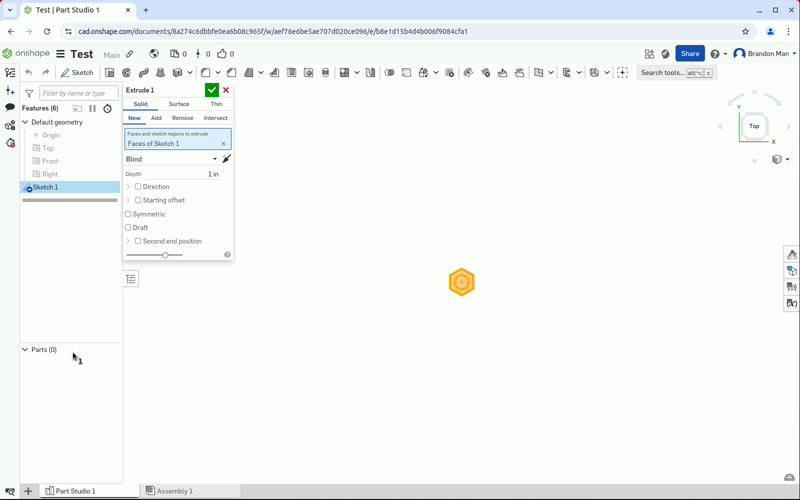
mouse_move(143, 106)
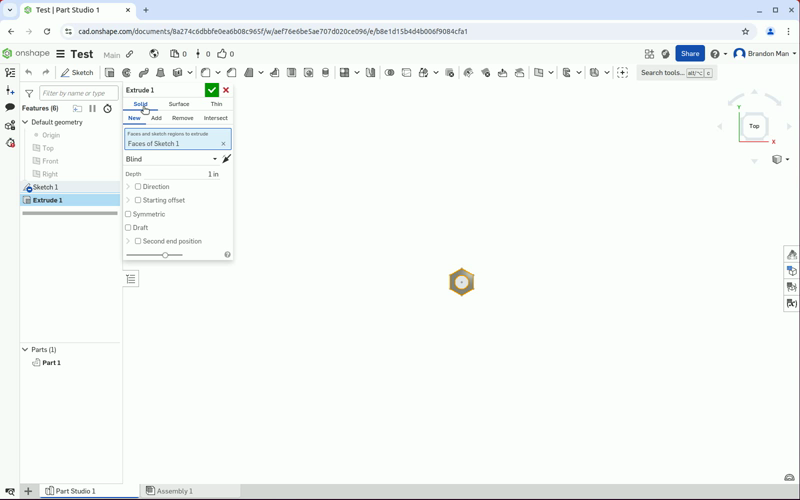
click(143, 106)
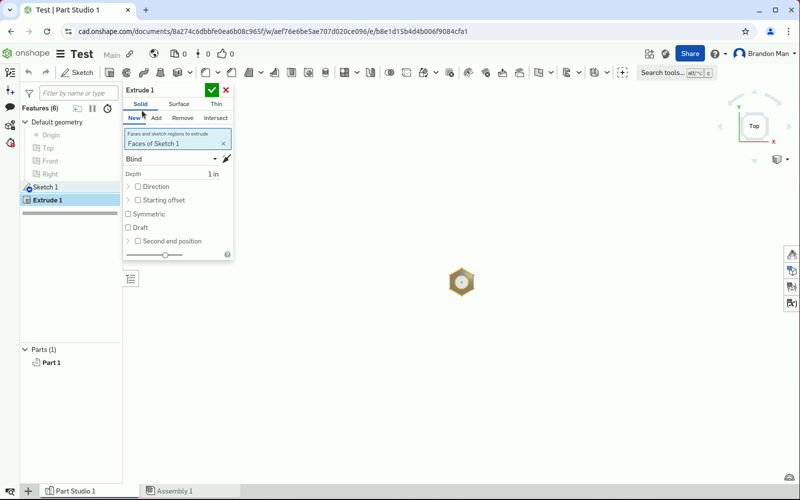
mouse_move(137, 120)
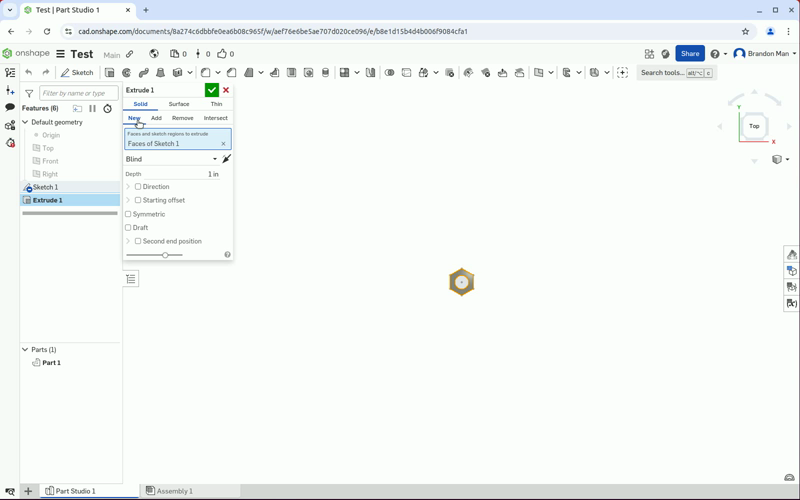
click(137, 120)
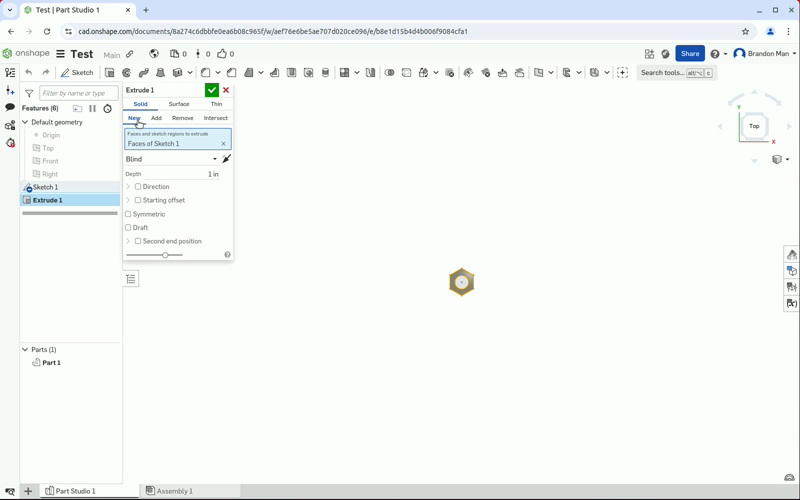
key(tab, 4)
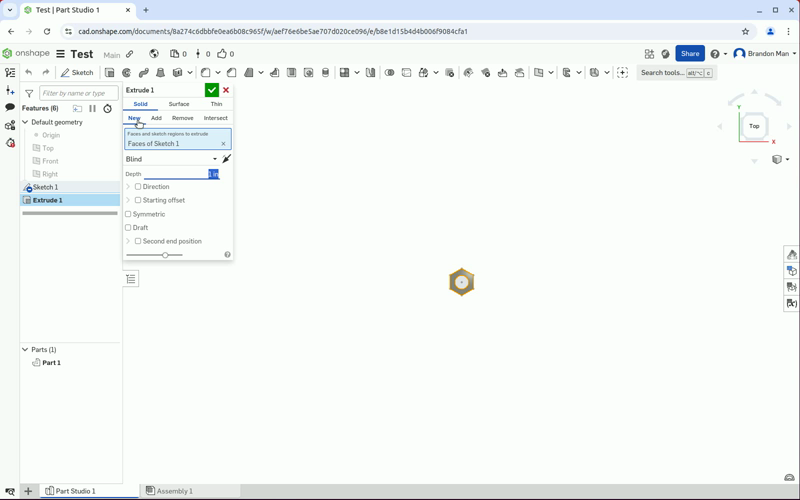
text(19.257)
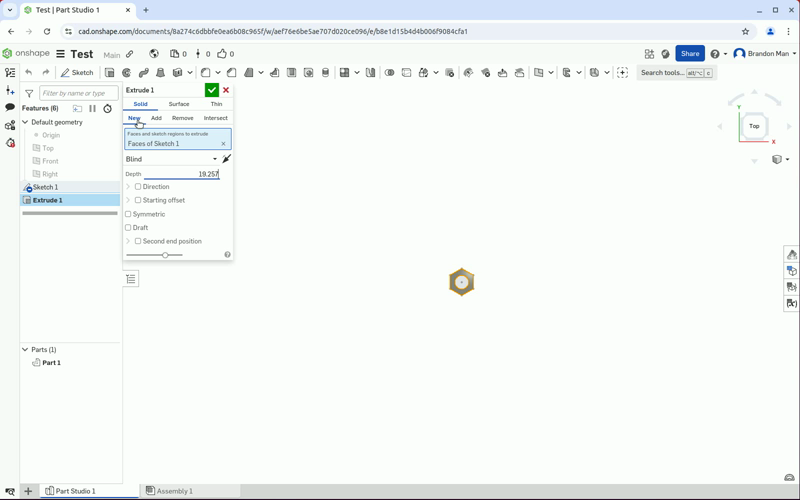
key(enter)
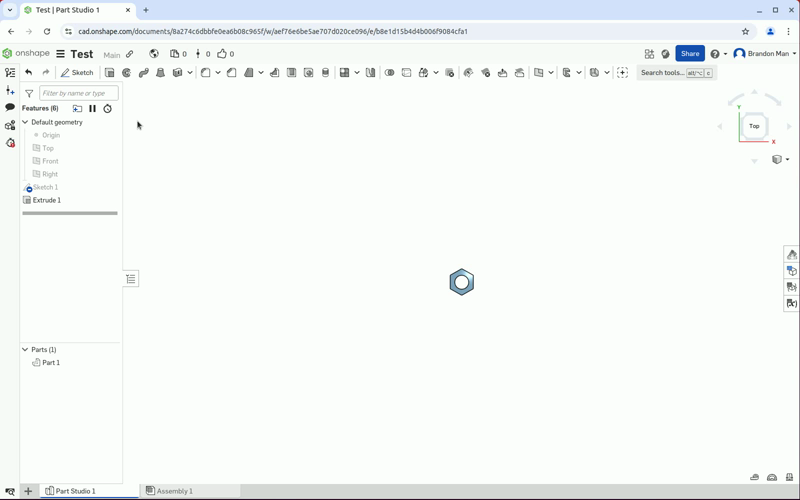
key(shift+h)
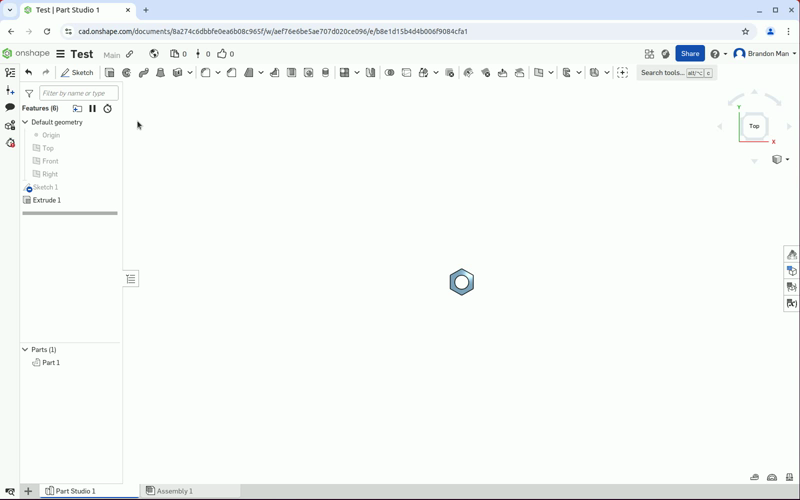
key(shift+h)
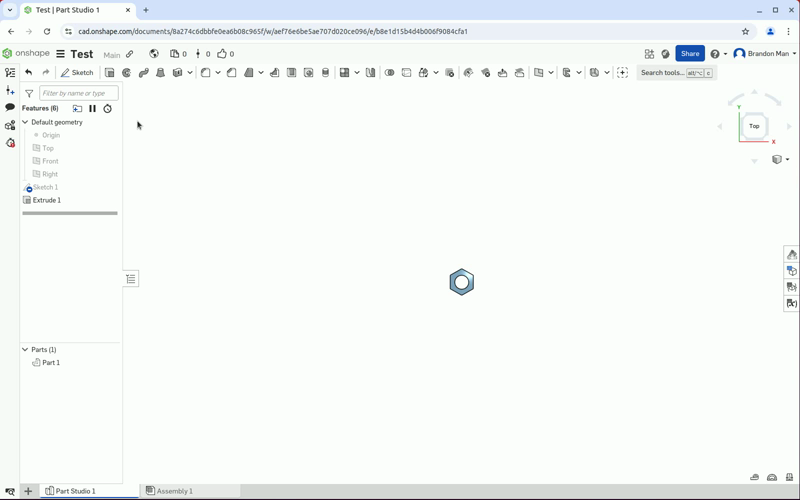
mouse_move(73, 189)
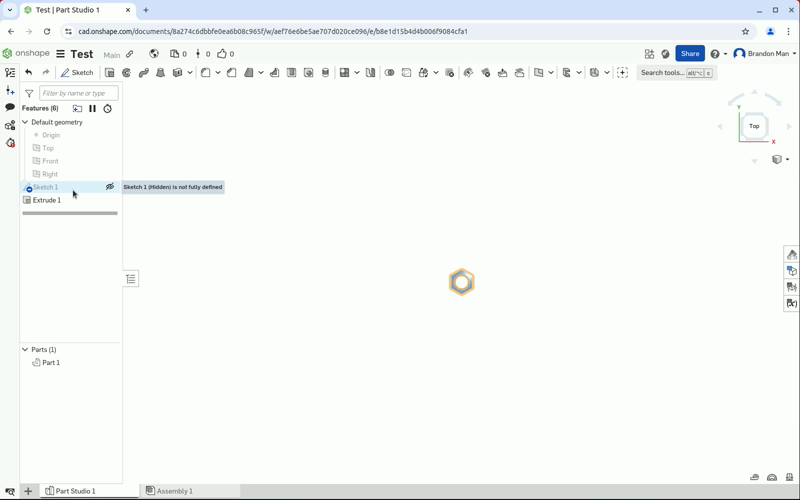
click(73, 189)
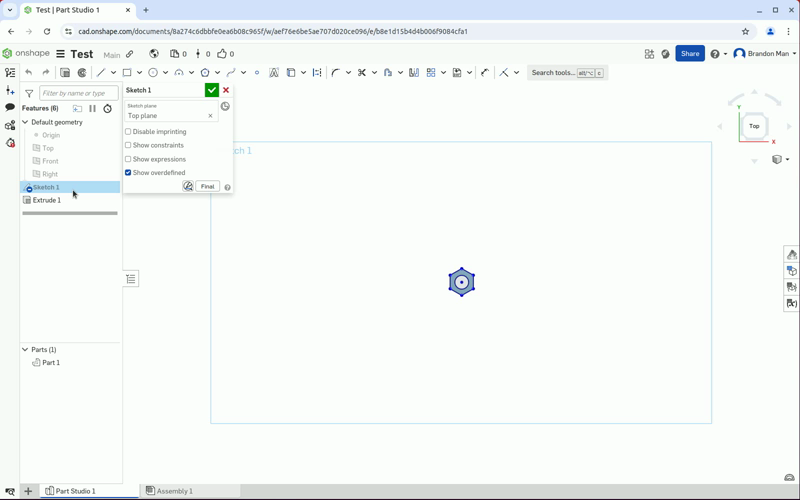
mouse_move(229, 92)
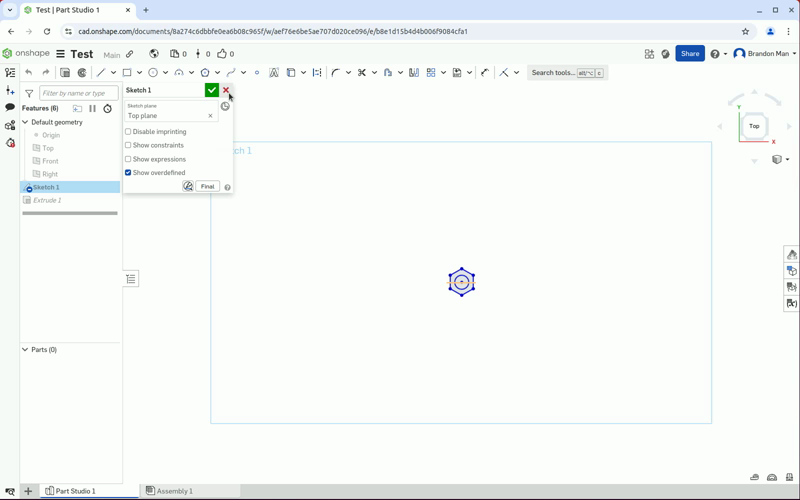
click(229, 92)
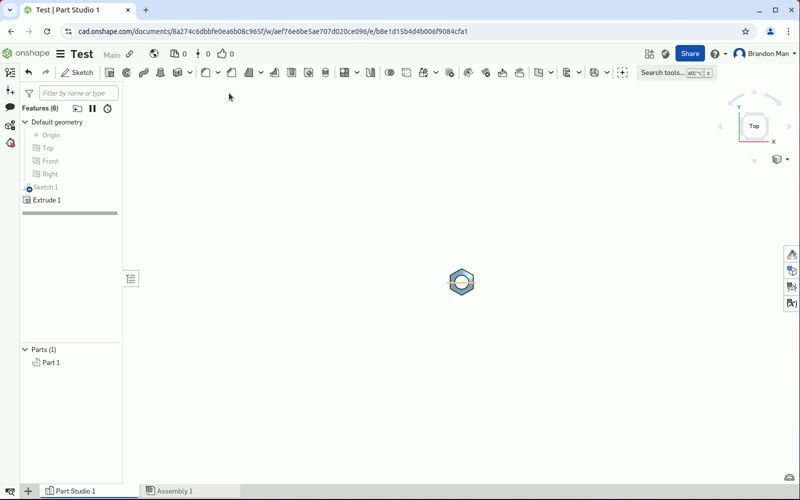
mouse_move(541, 75)
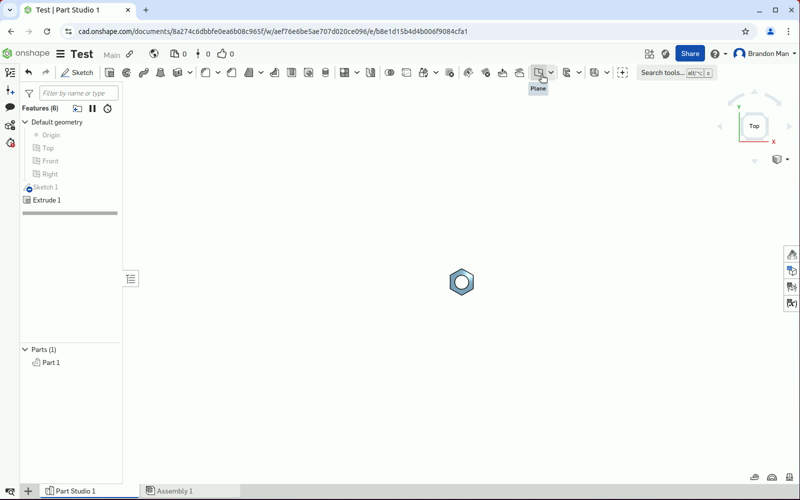
click(541, 75)
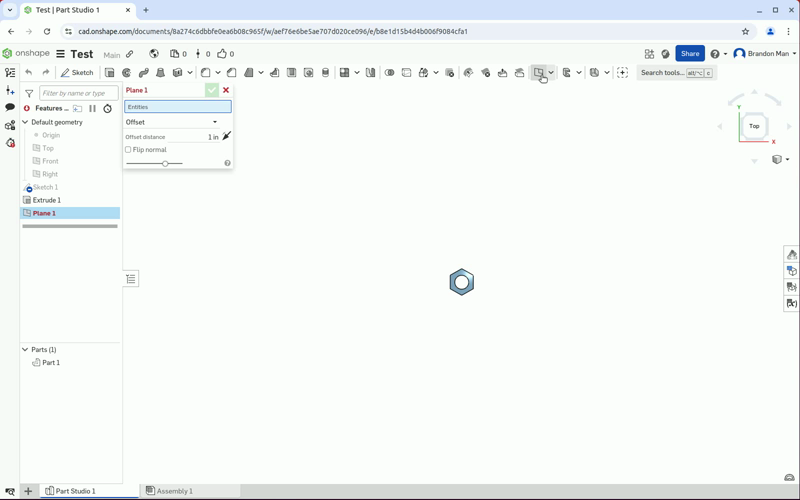
mouse_move(73, 150)
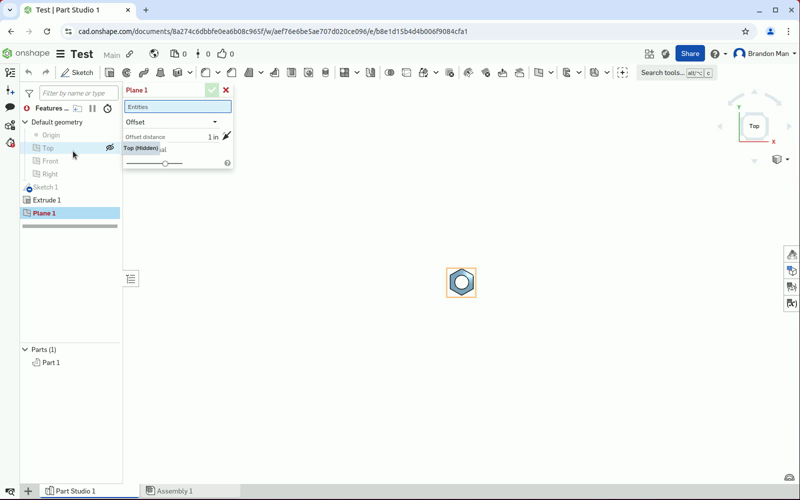
click(73, 150)
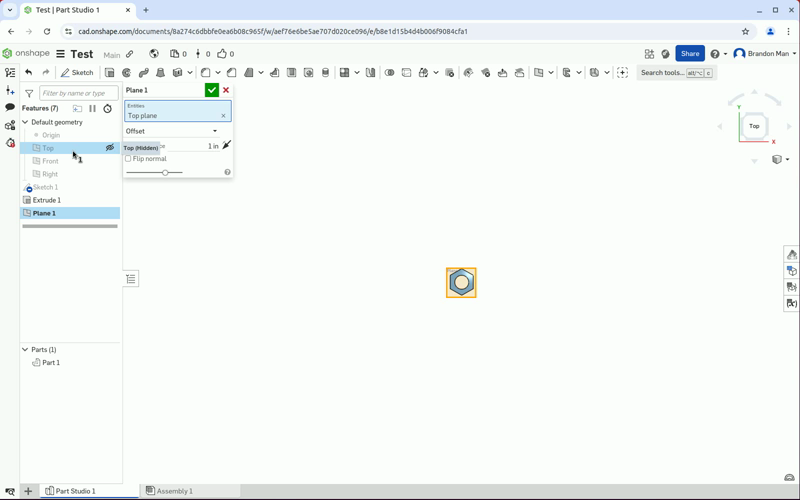
key(tab, 2)
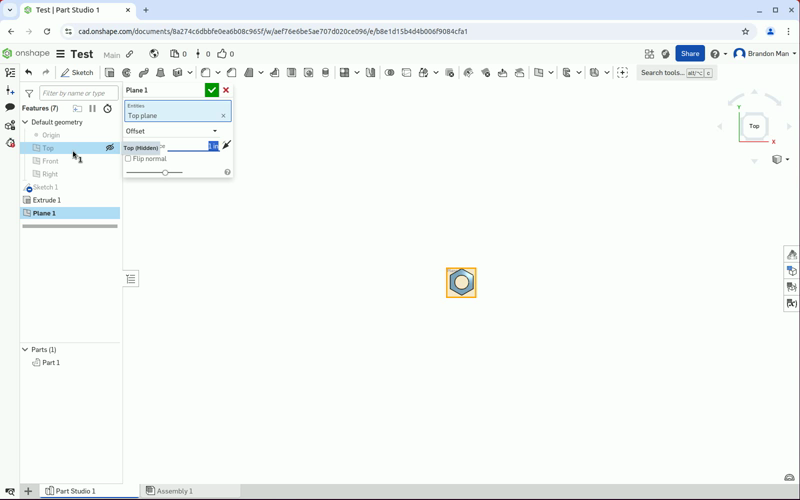
text(19.257)
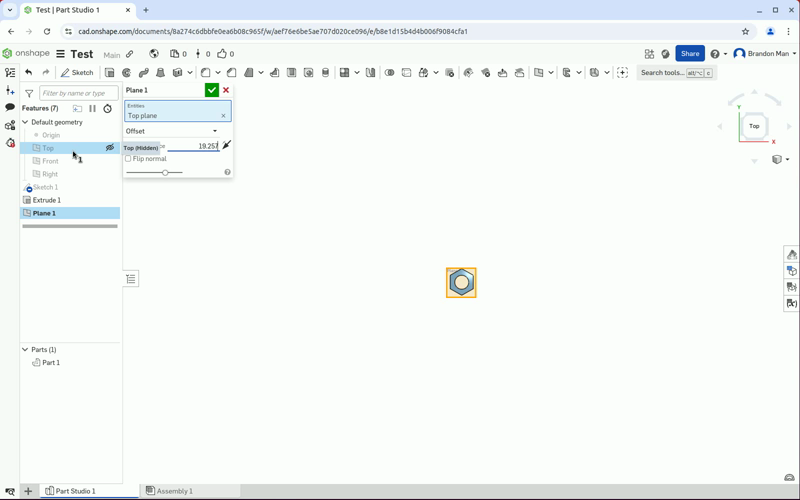
key(enter, 2)
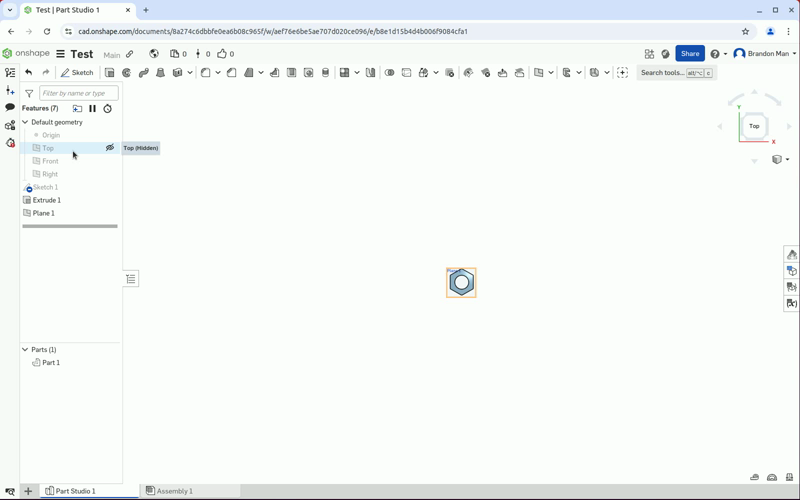
key(shift+s)
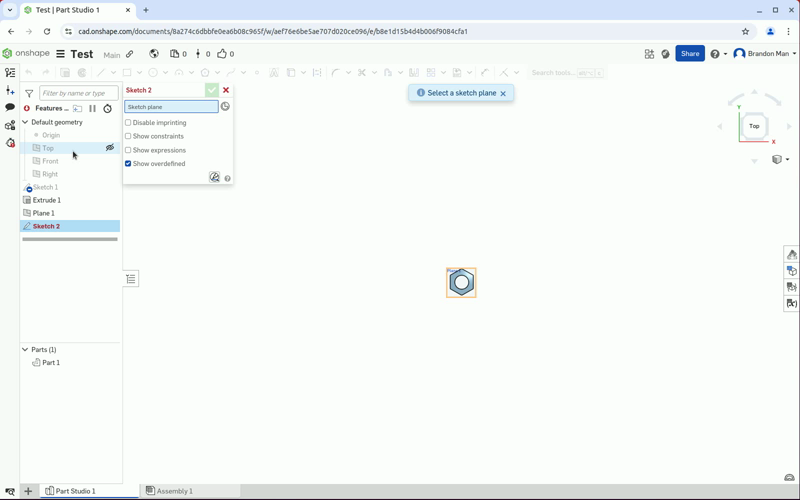
mouse_move(73, 215)
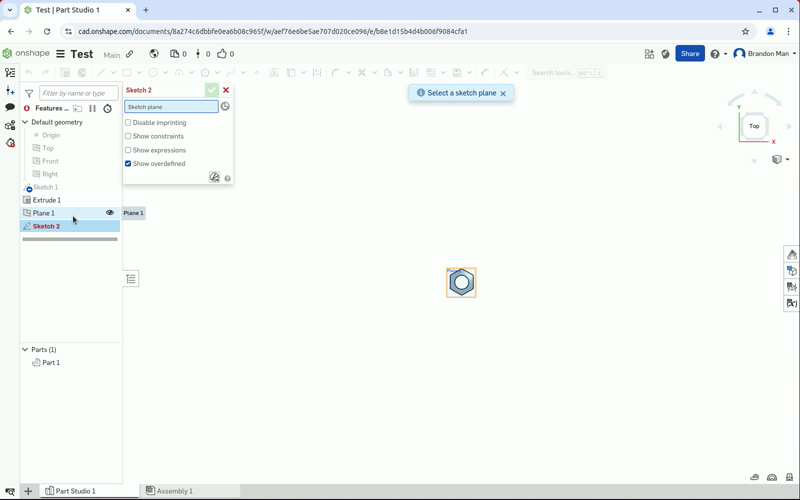
click(73, 215)
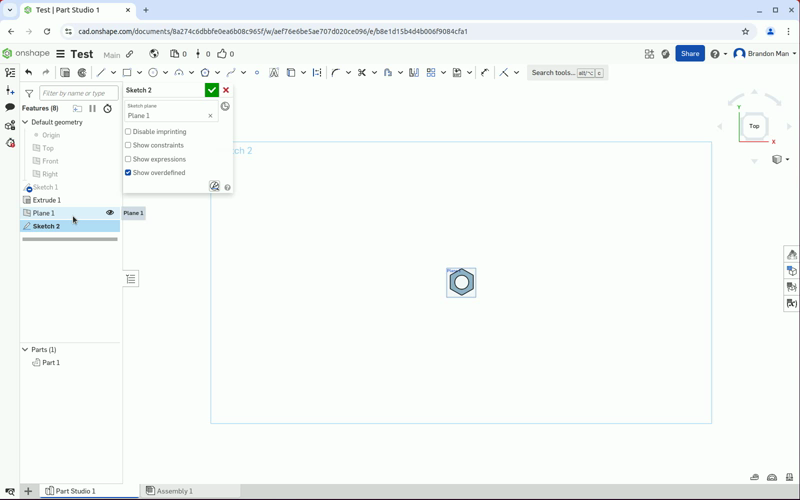
mouse_move(73, 352)
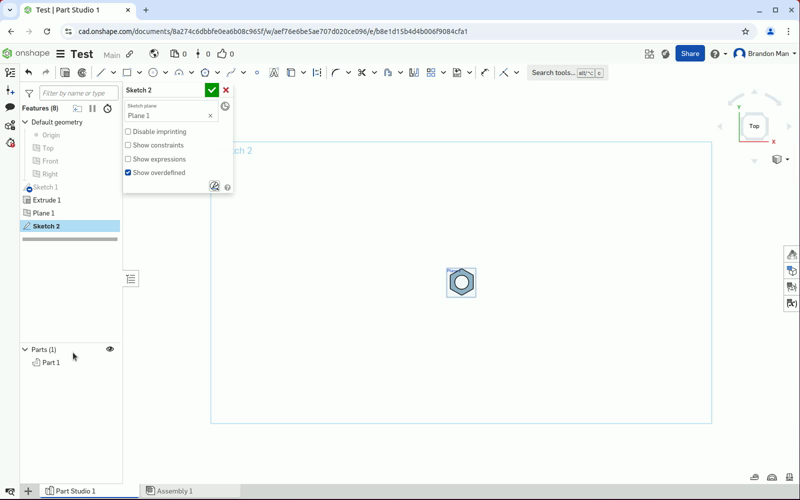
key(y)
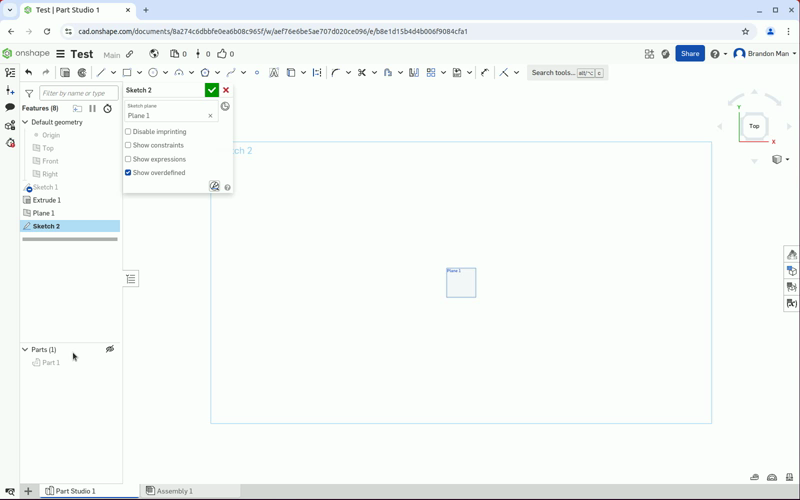
key(c)
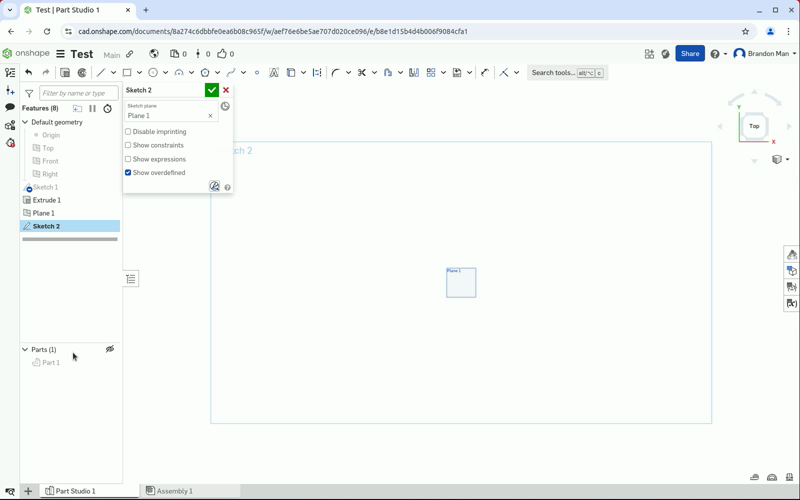
key_down(shift)
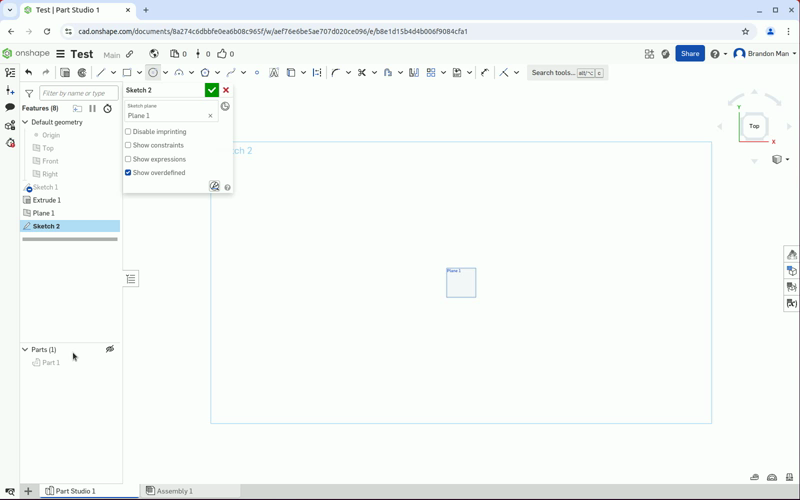
mouse_move(461, 282)
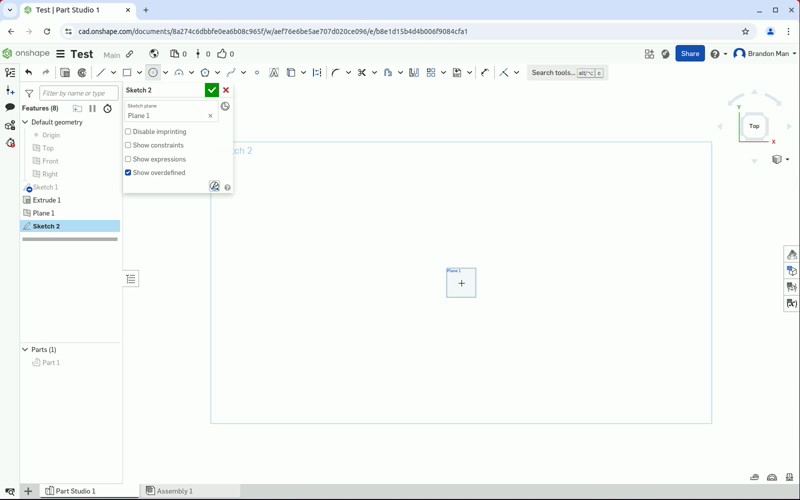
click(461, 282)
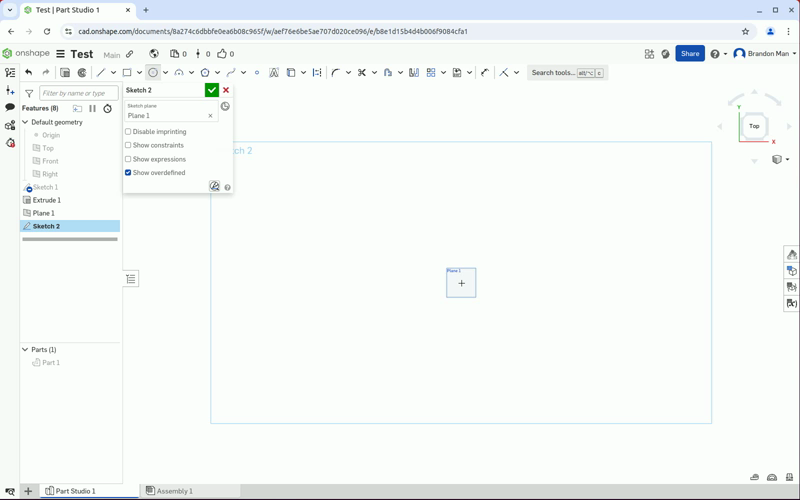
key_up(shift)
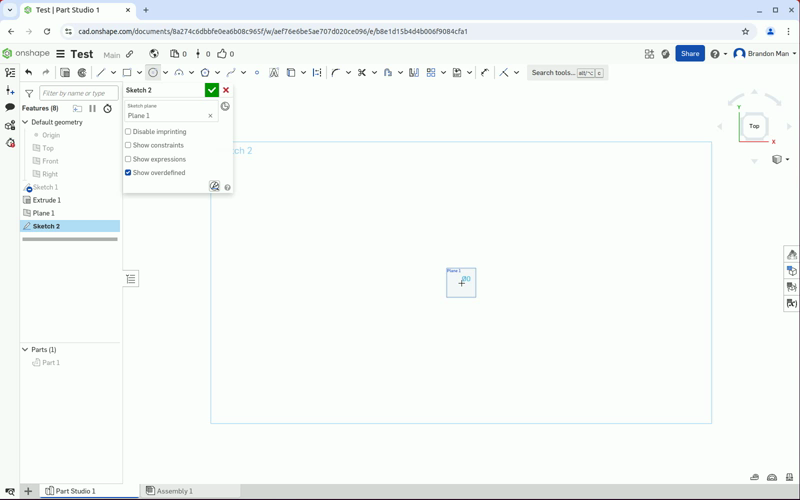
mouse_move(468, 282)
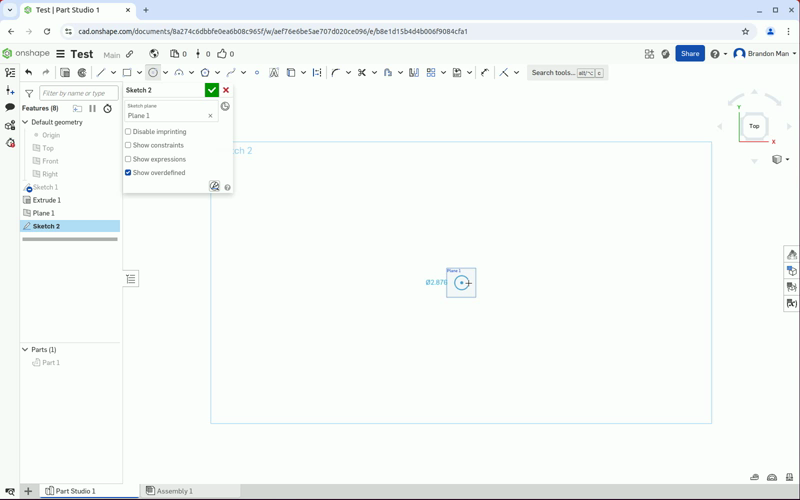
click(468, 282)
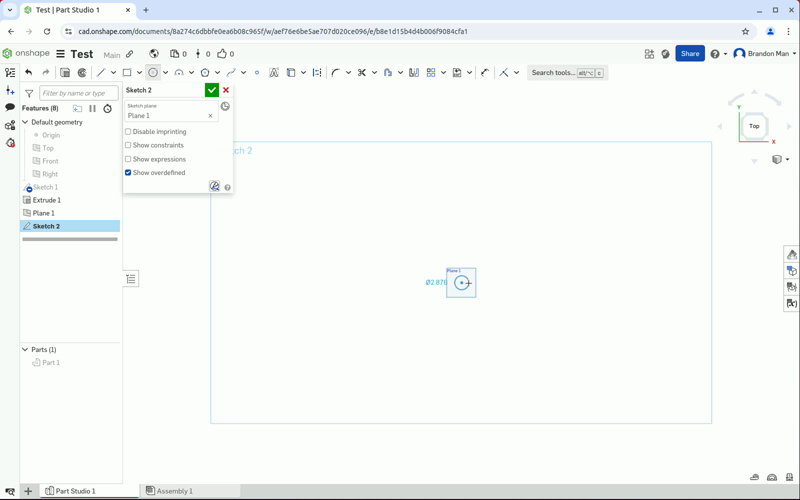
key(esc)
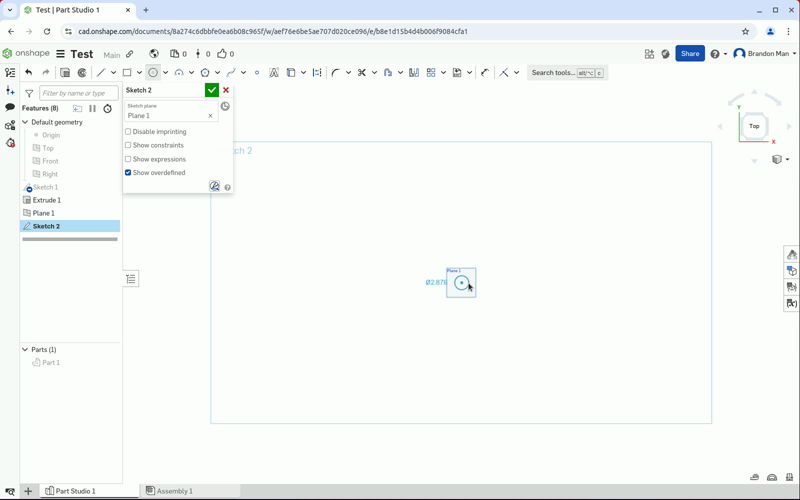
mouse_move(463, 283)
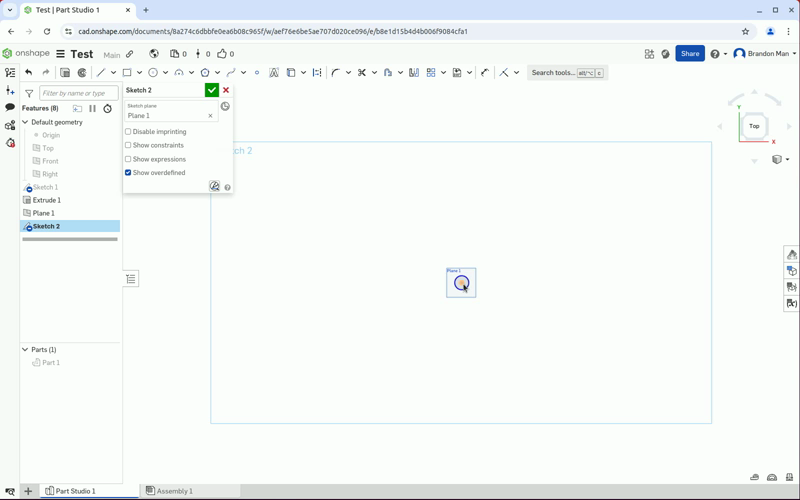
scroll(6)
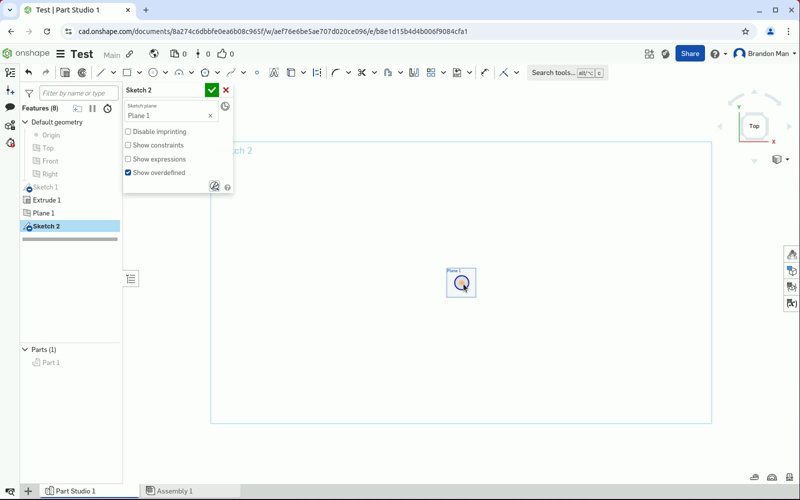
scroll(6)
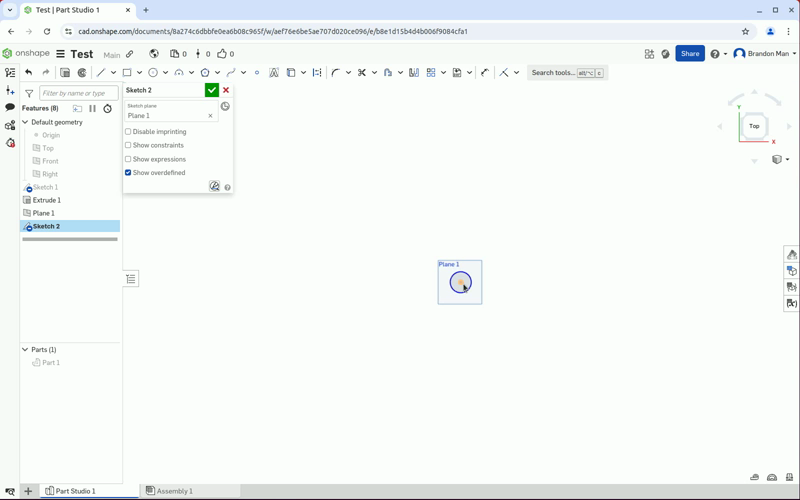
scroll(6)
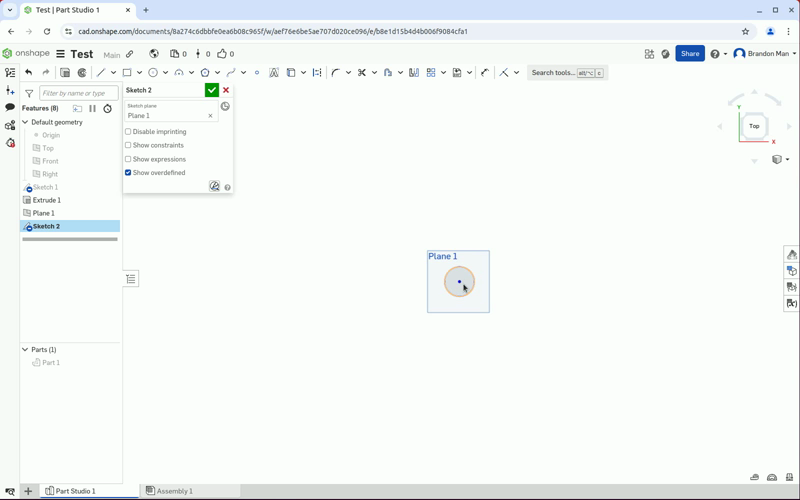
scroll(6)
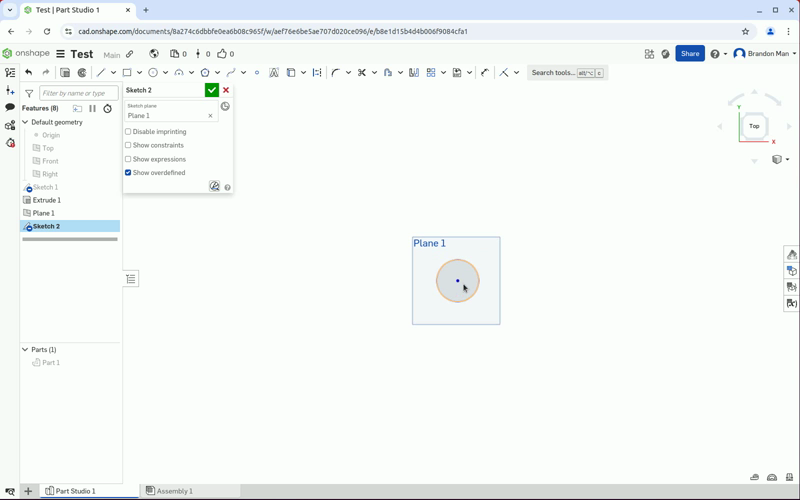
scroll(6)
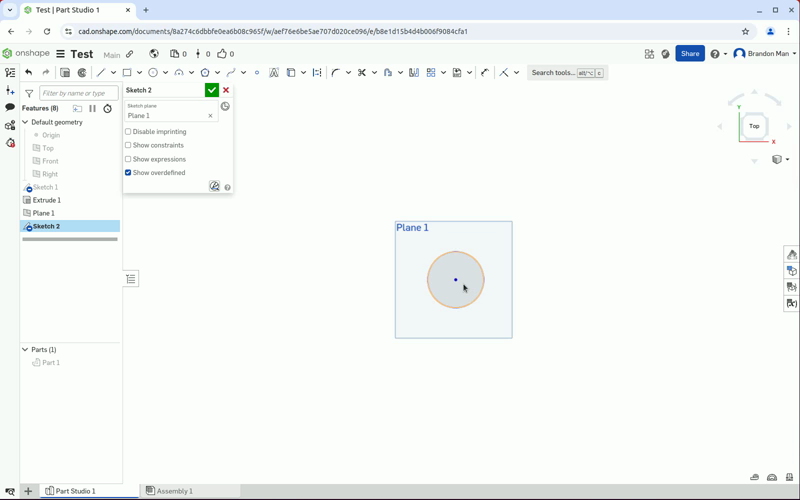
scroll(6)
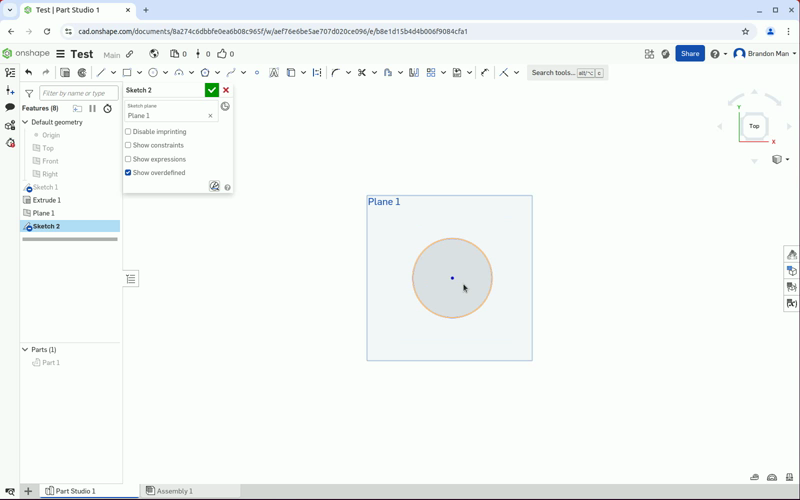
scroll(6)
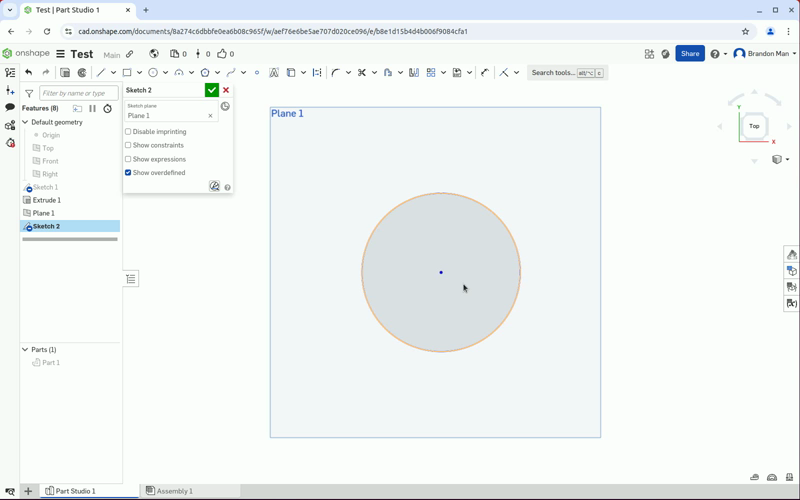
click(463, 283)
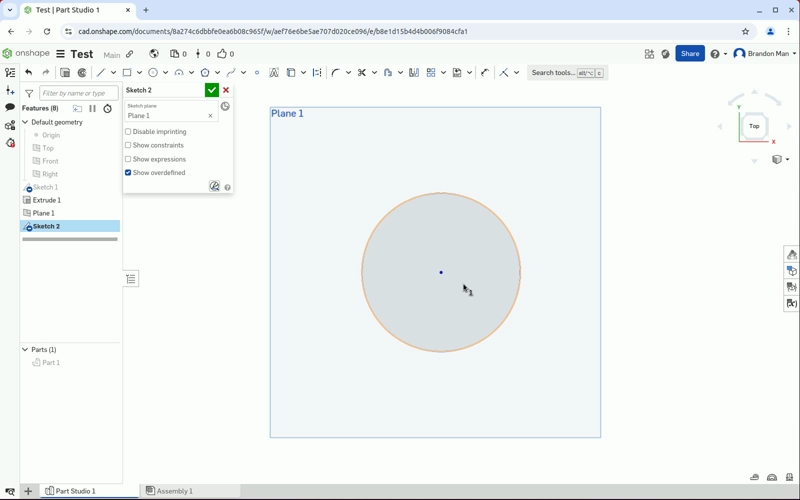
scroll(-6)
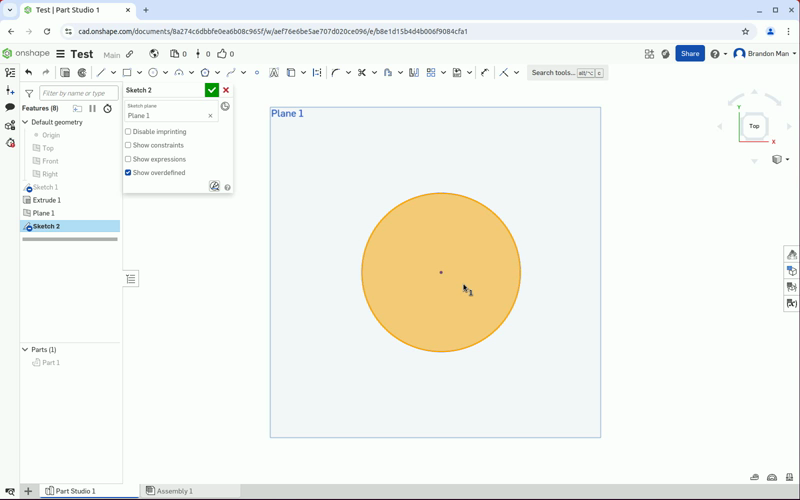
scroll(-6)
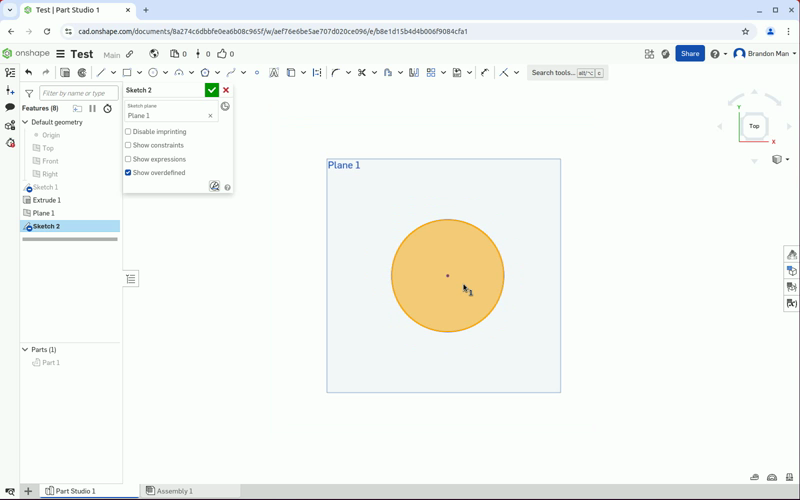
scroll(-6)
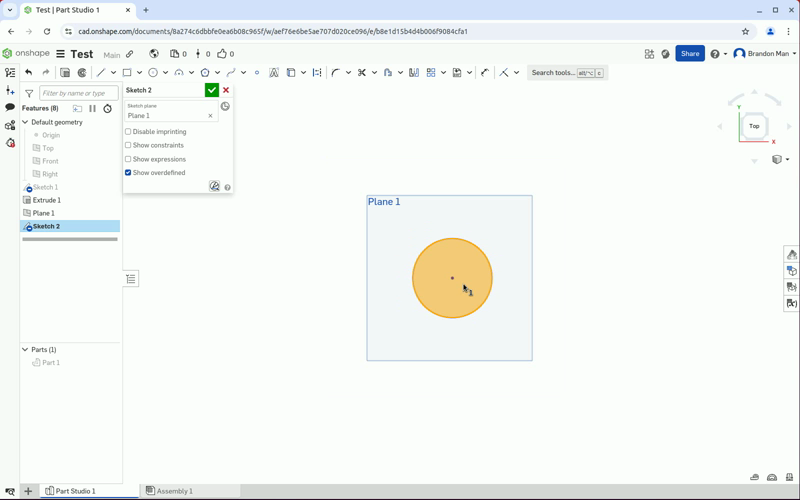
scroll(-6)
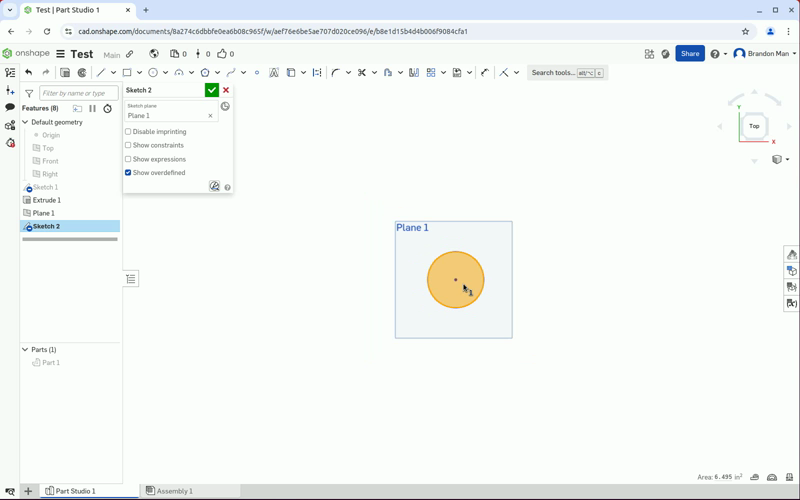
scroll(-6)
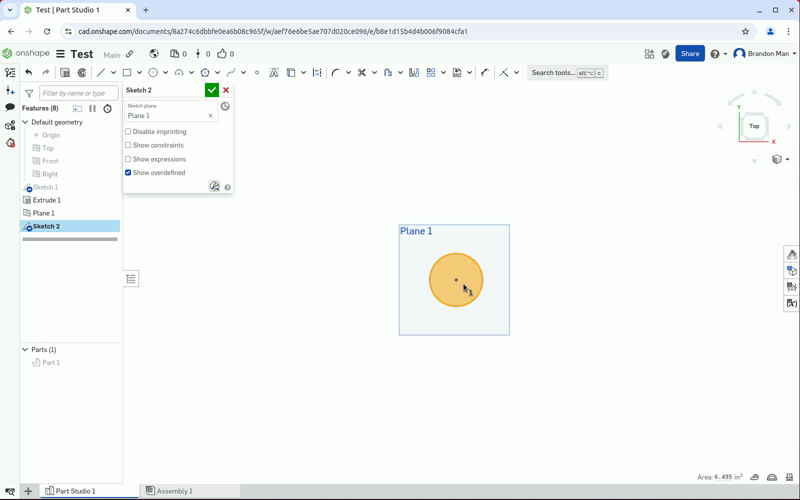
scroll(-6)
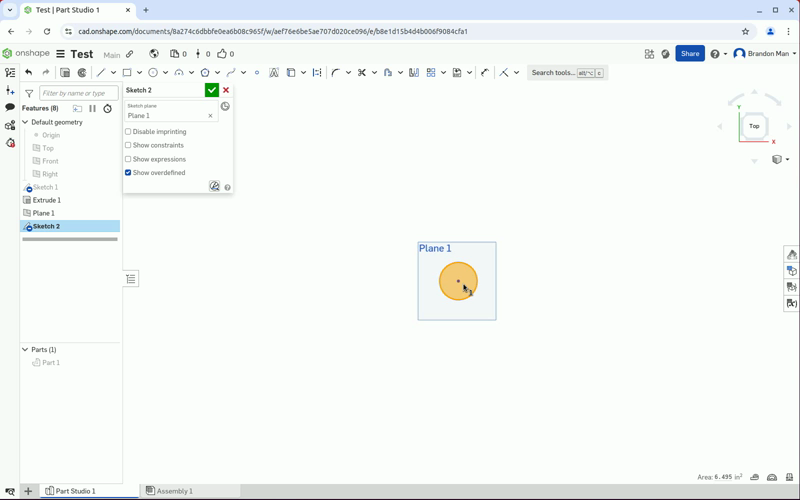
scroll(-6)
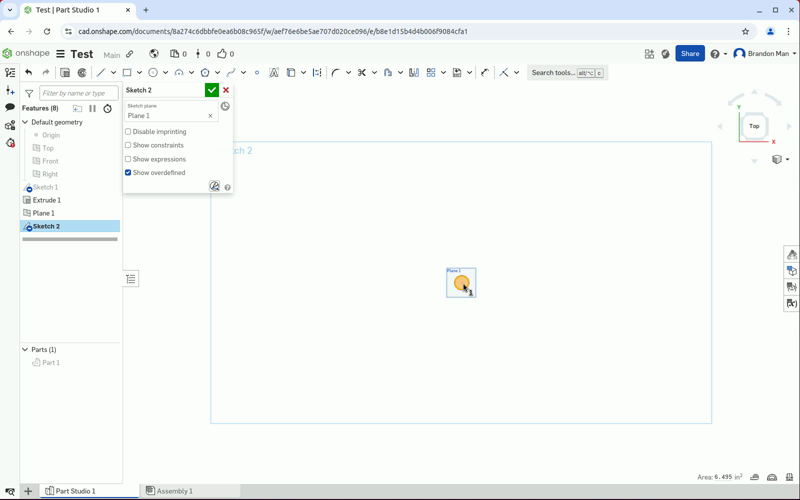
mouse_move(73, 352)
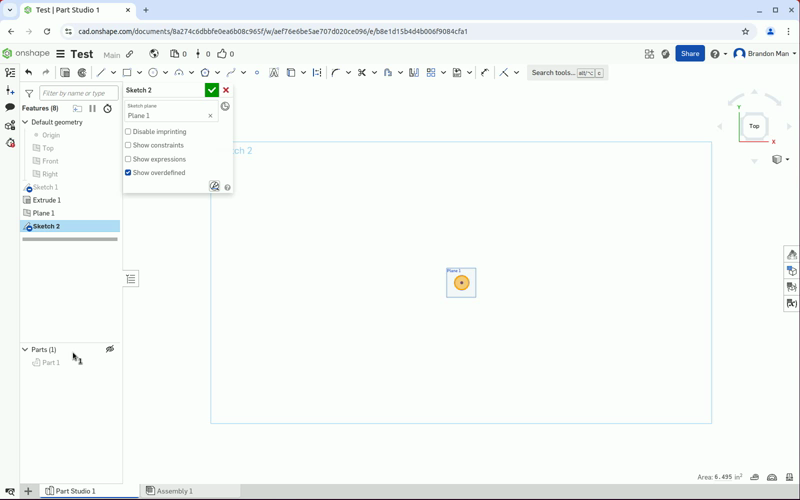
key(shift+y)
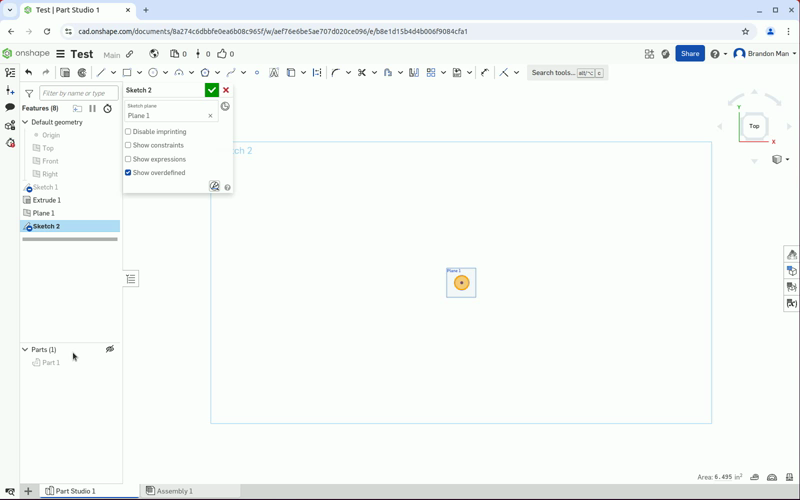
key(shift+e)
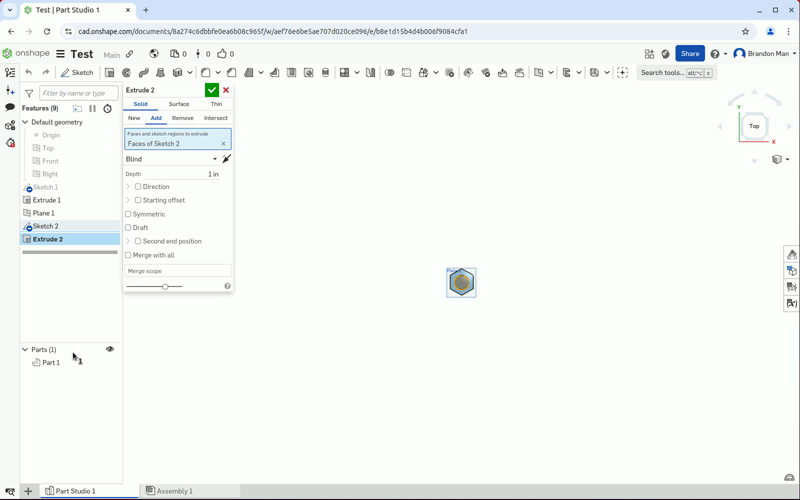
mouse_move(143, 106)
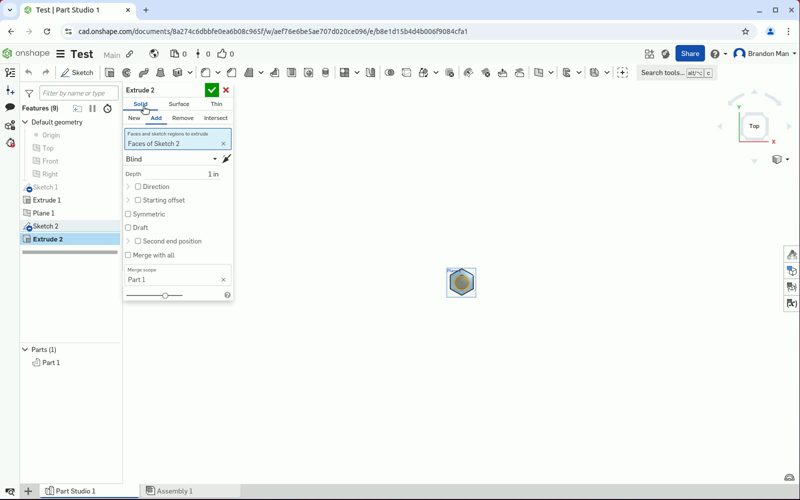
click(143, 106)
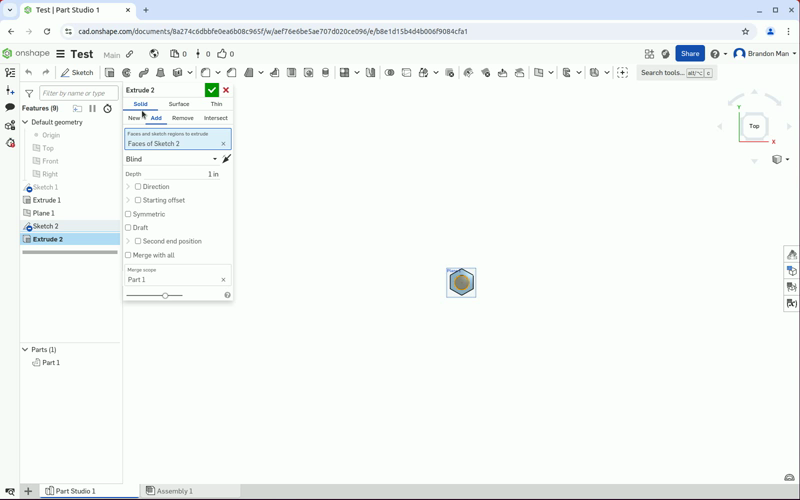
mouse_move(137, 120)
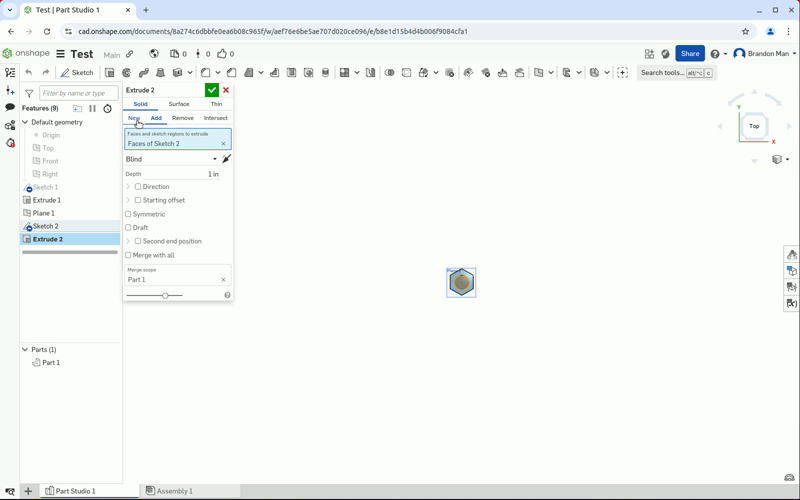
click(137, 120)
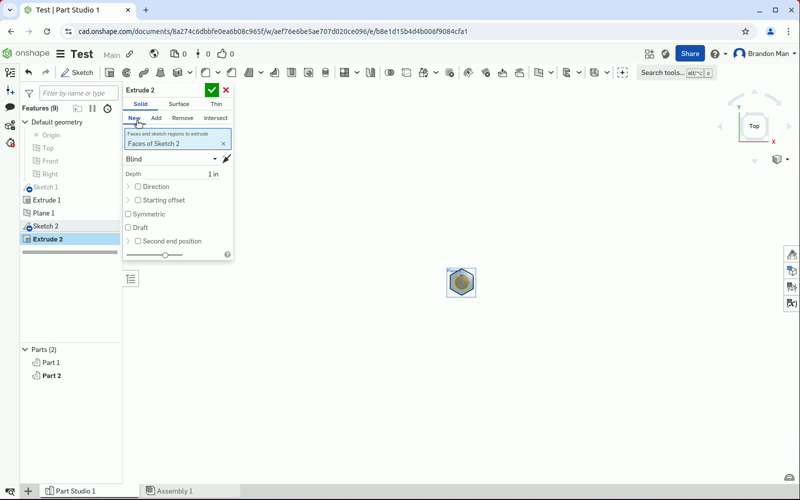
key(tab, 4)
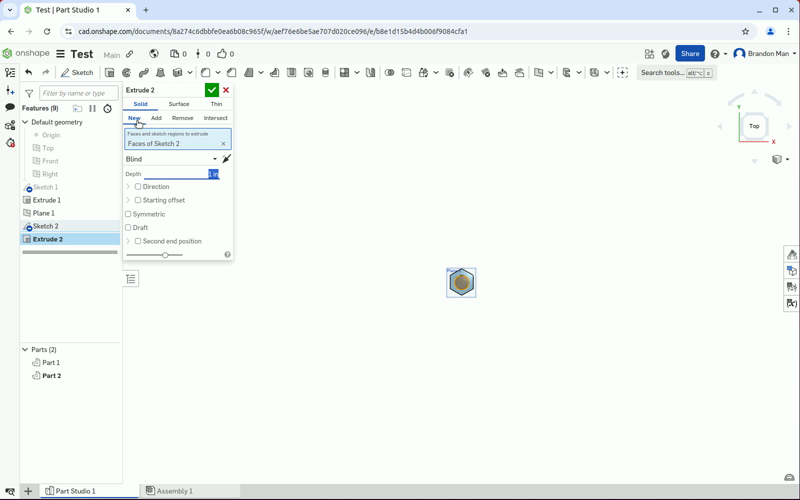
text(3.851)
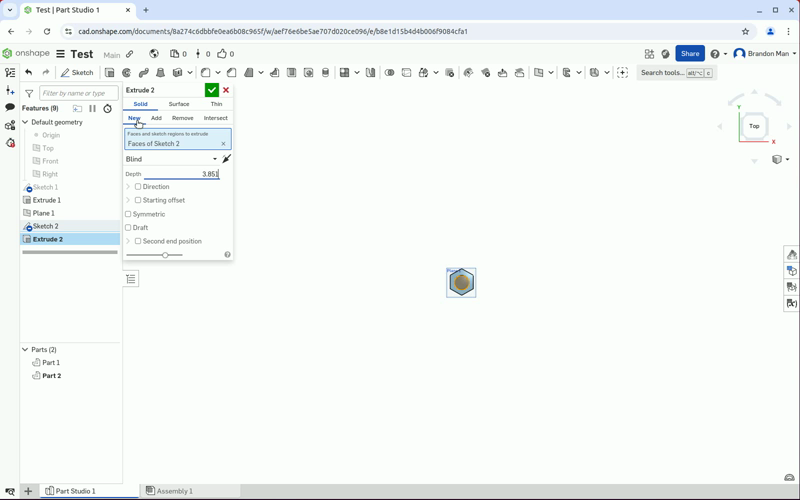
key(tab, 3)
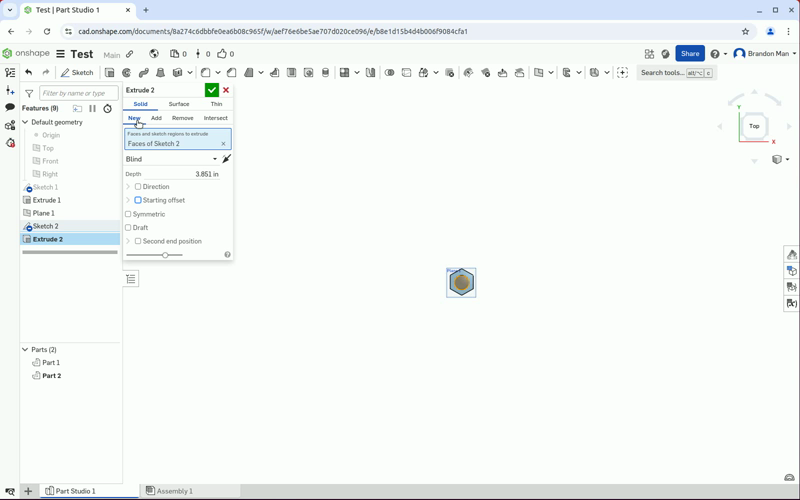
key(tab, 2)
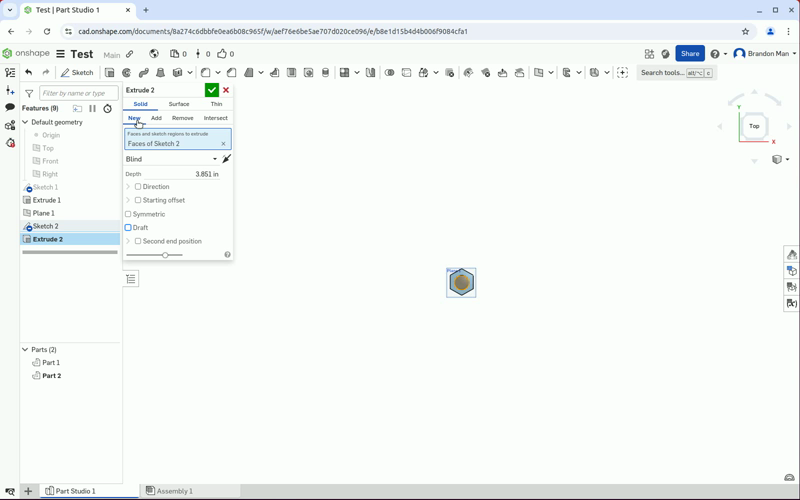
key(space)
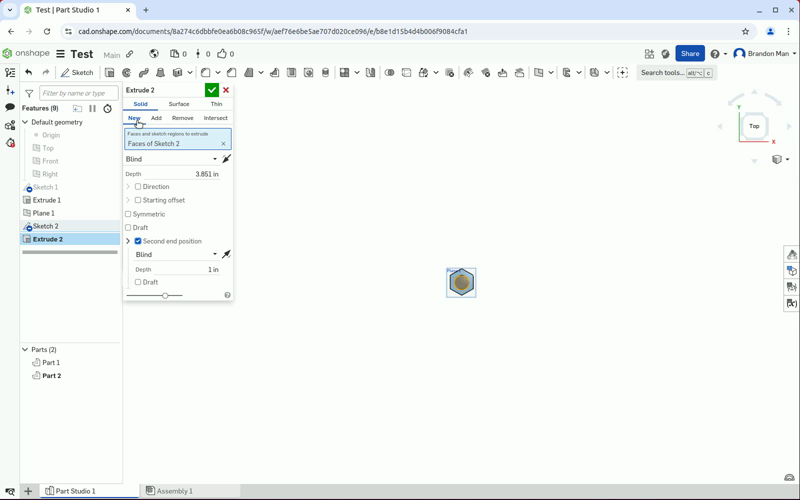
key(tab, 3)
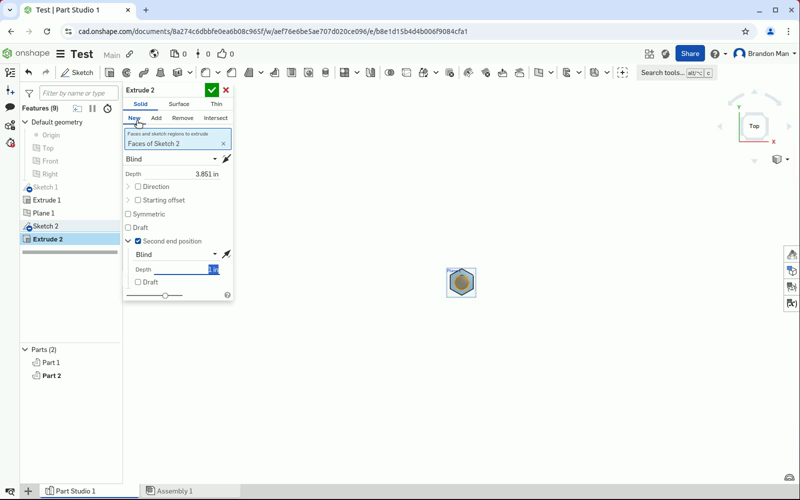
text(6.499)
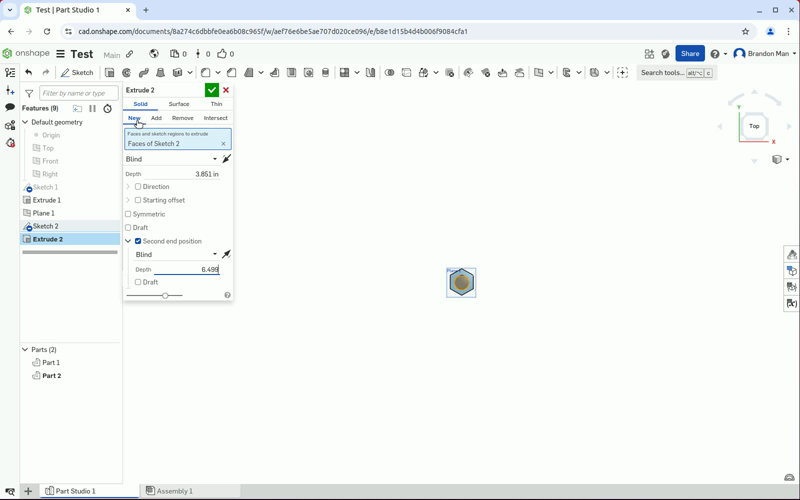
key(enter)
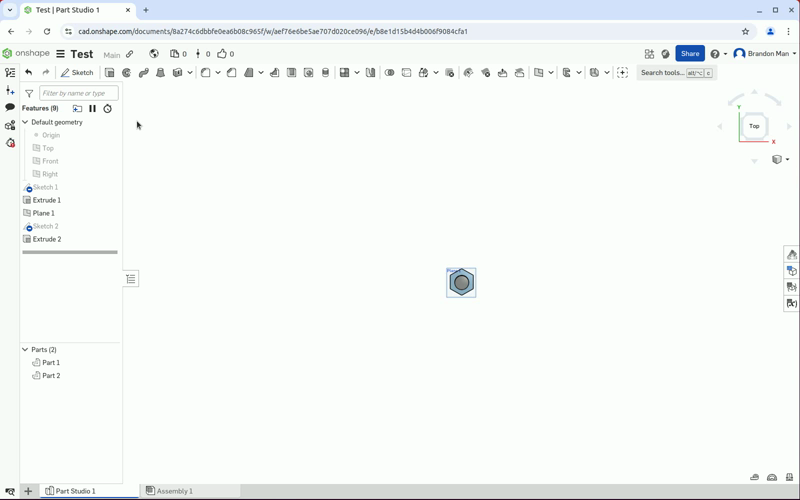
key(shift+h)
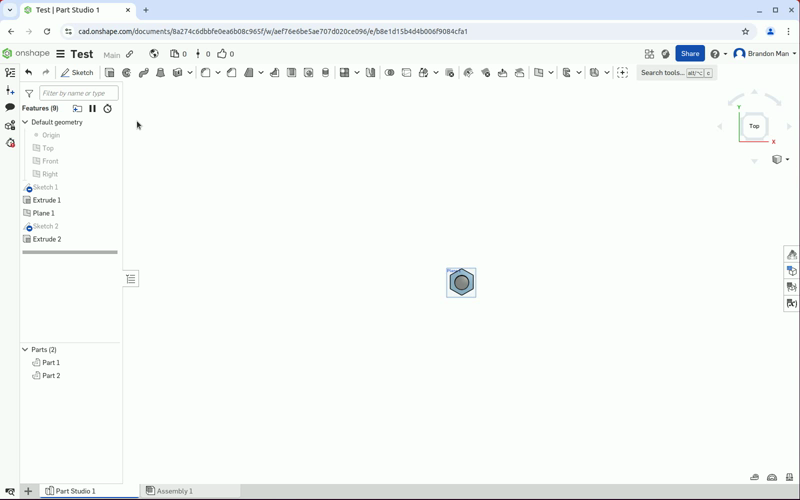
key(shift+h)
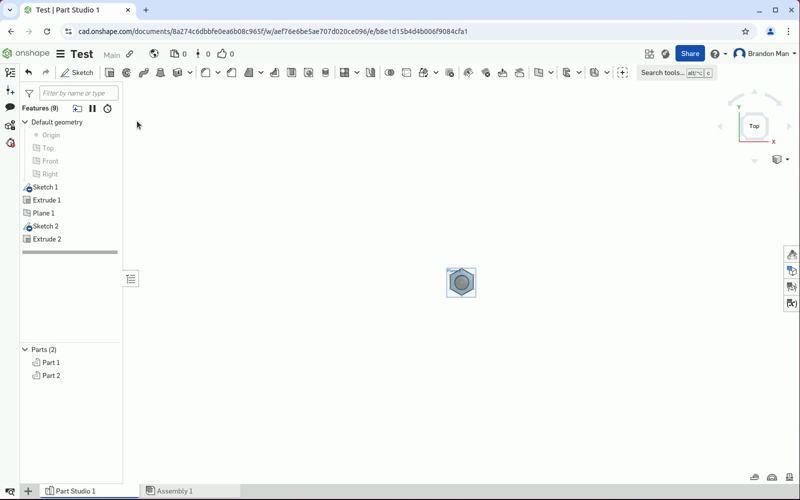
key(shift+7)
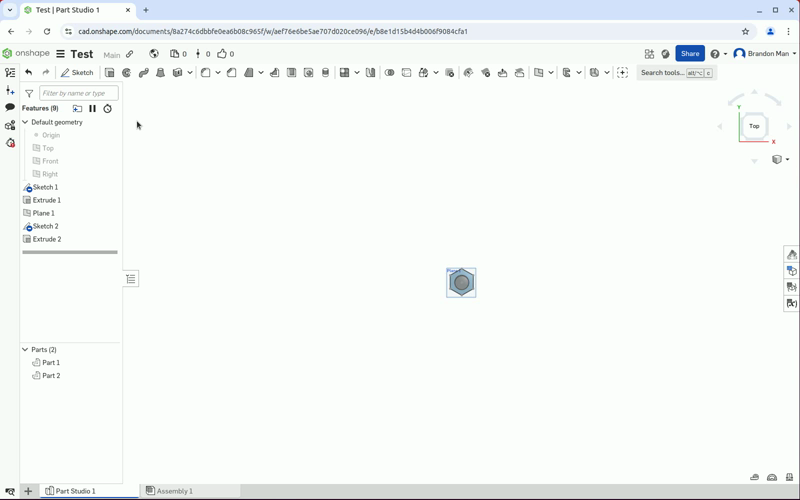
key(up, 3)
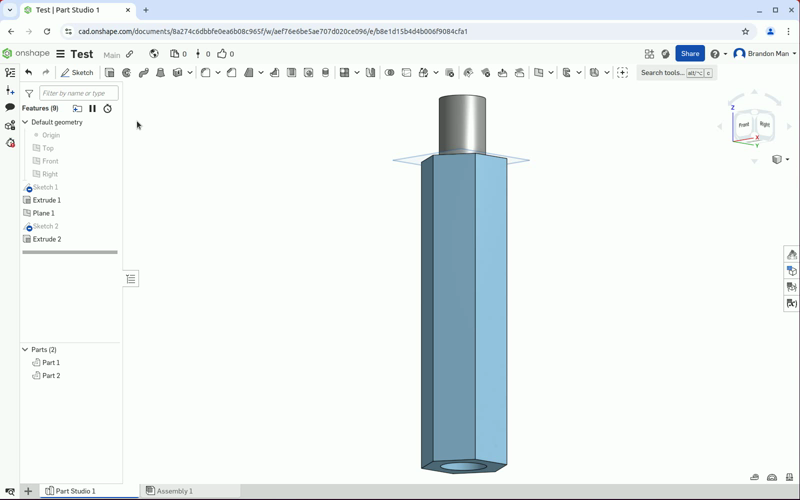
key(left, 3)
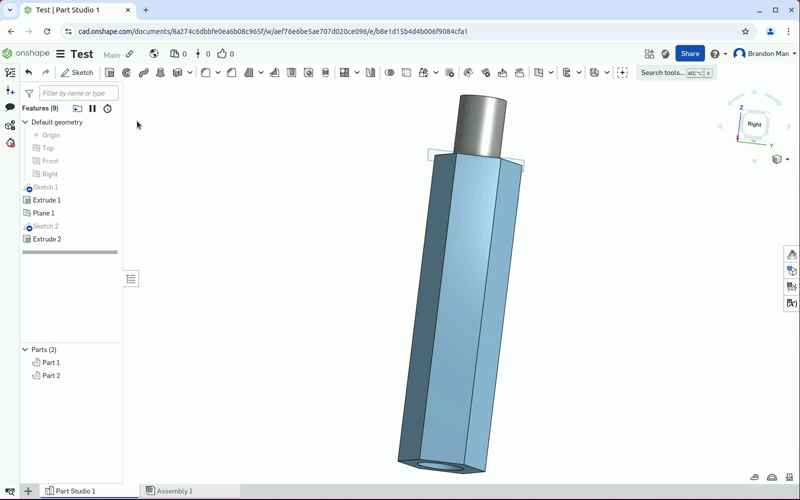
key(right, 3)
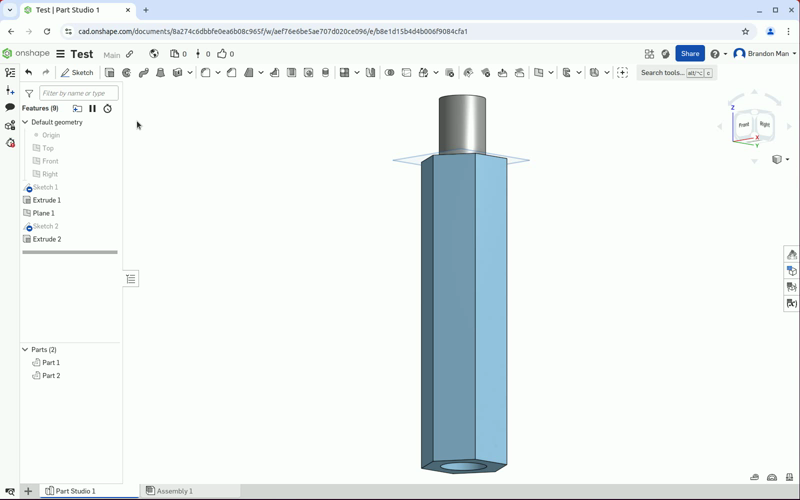
key(down, 3)
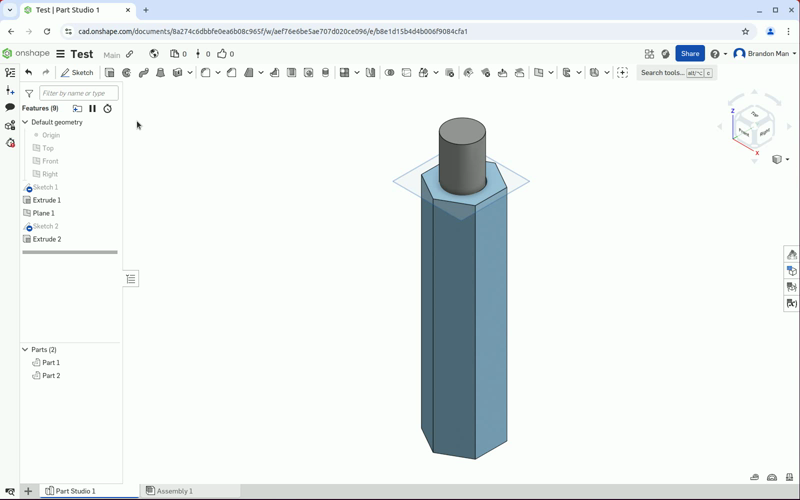
mouse_move(73, 189)
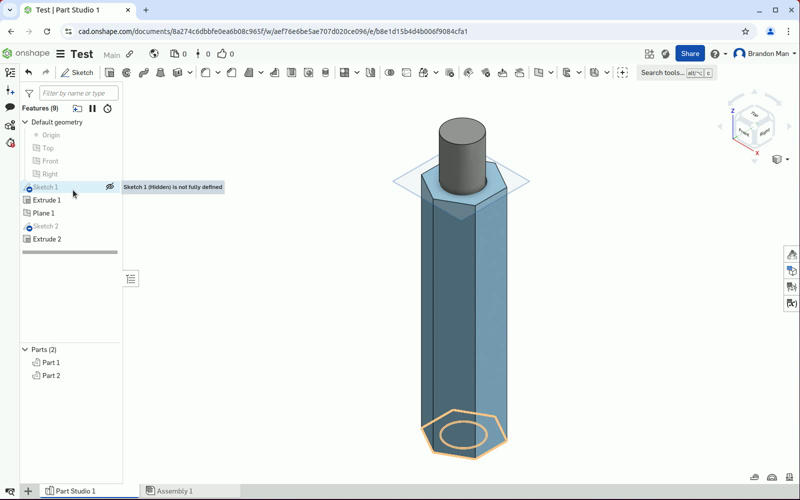
click(73, 189)